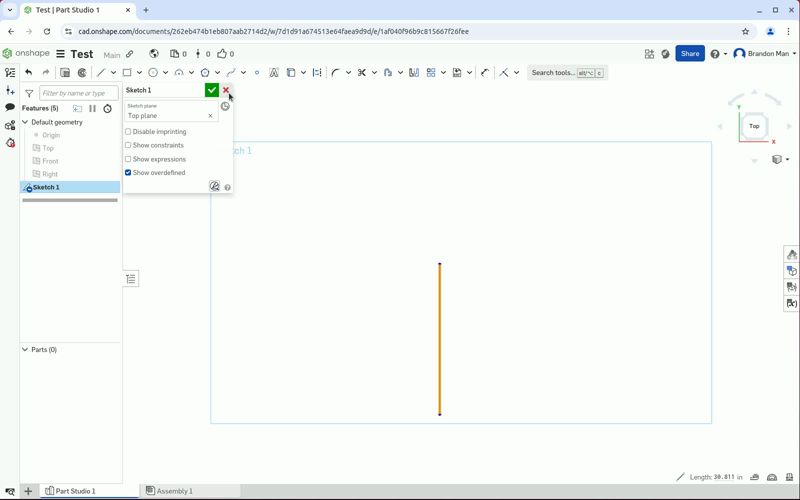
key(shift+h)
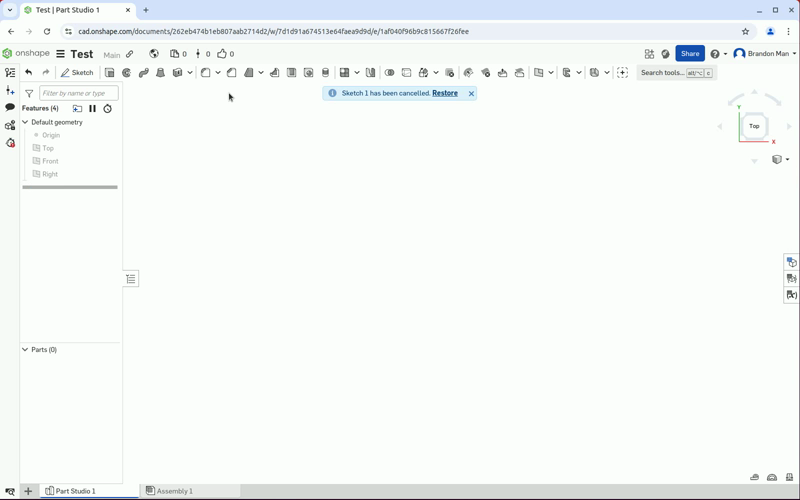
mouse_move(73, 352)
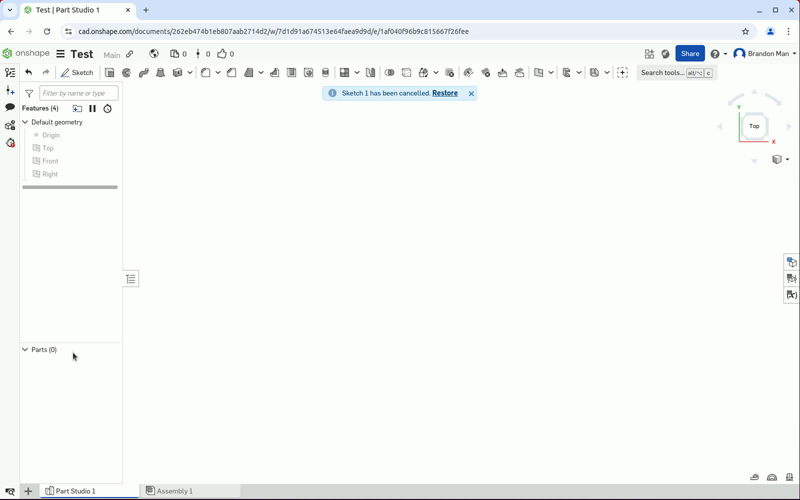
key(y)
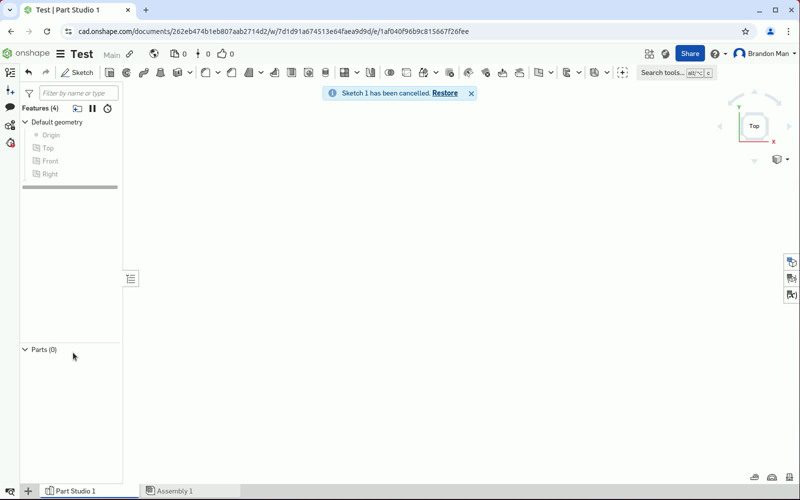
key(shift+p)
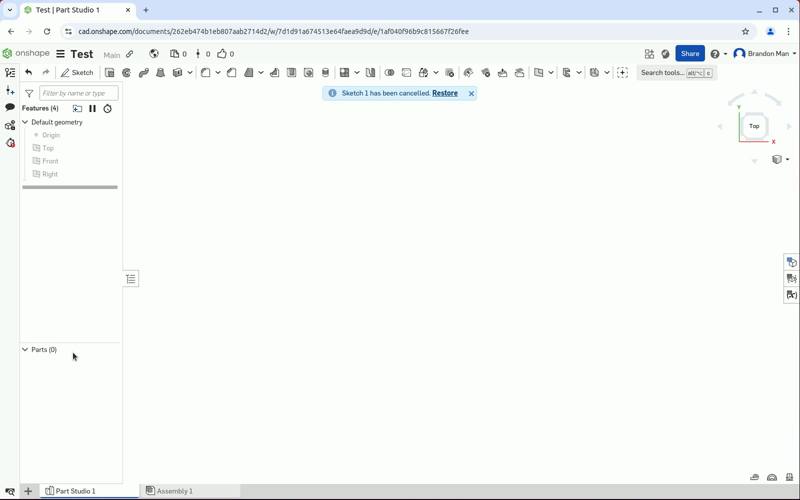
key(space)
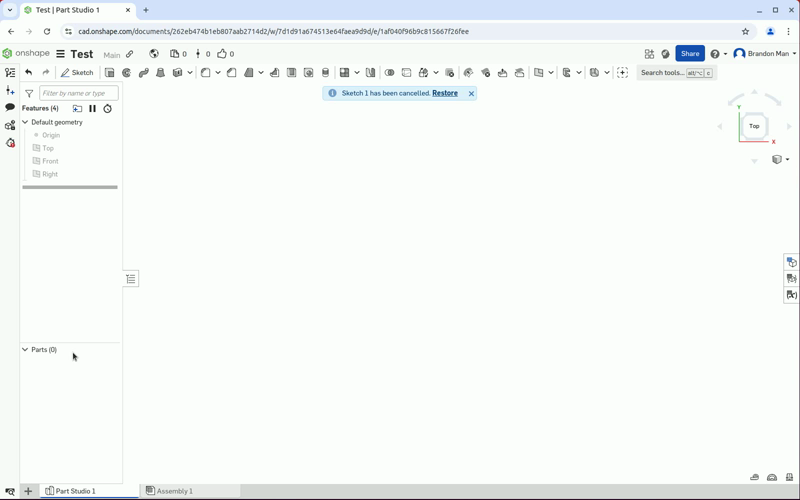
key_down(shift)
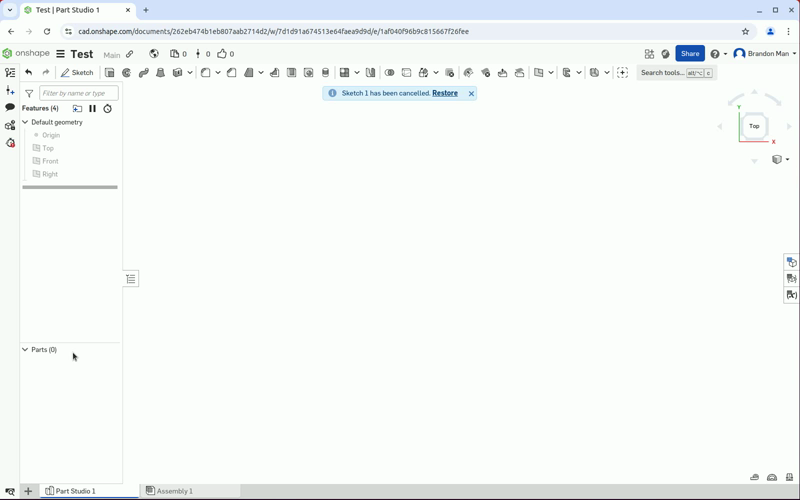
key(up)
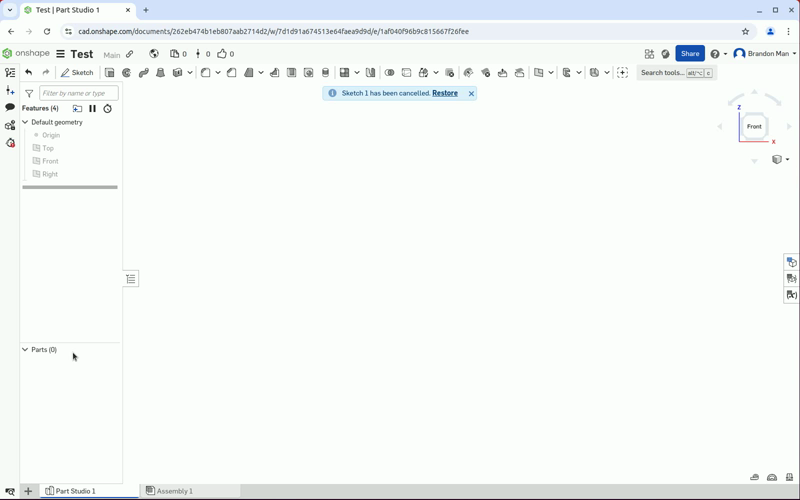
key_up(shift)
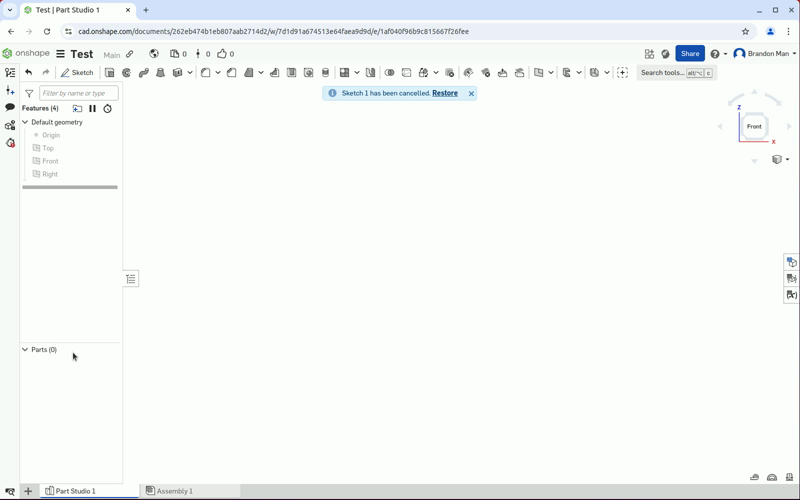
mouse_move(73, 352)
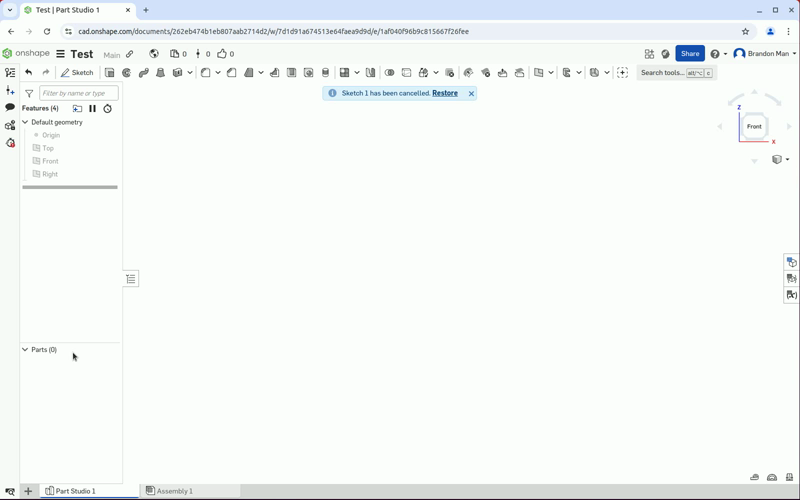
key(shift+y)
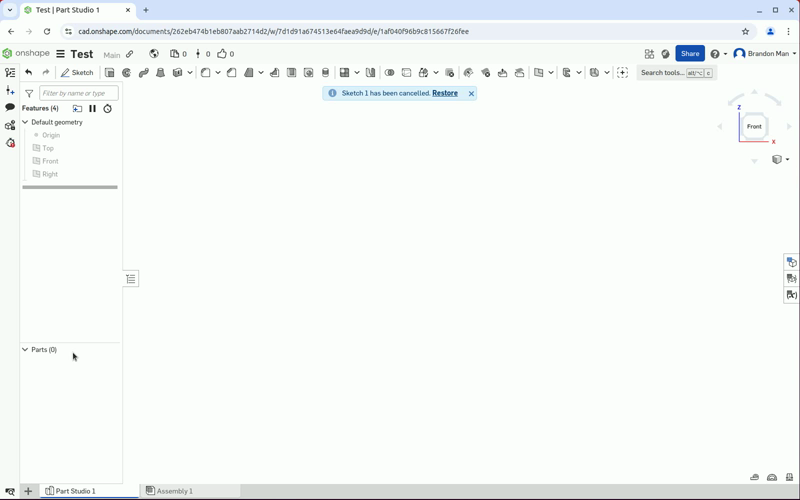
key(shift+s)
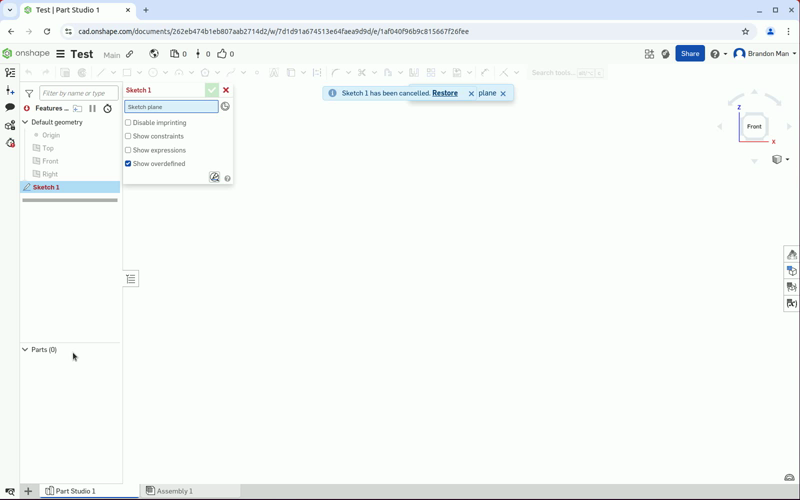
mouse_move(73, 163)
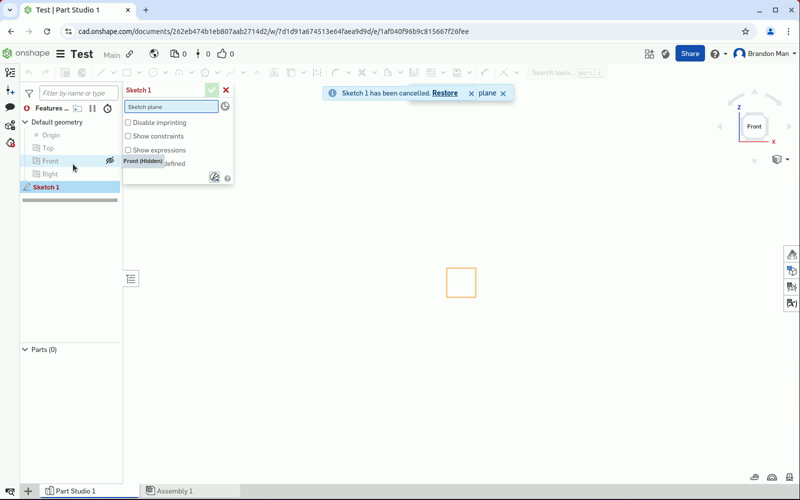
click(73, 163)
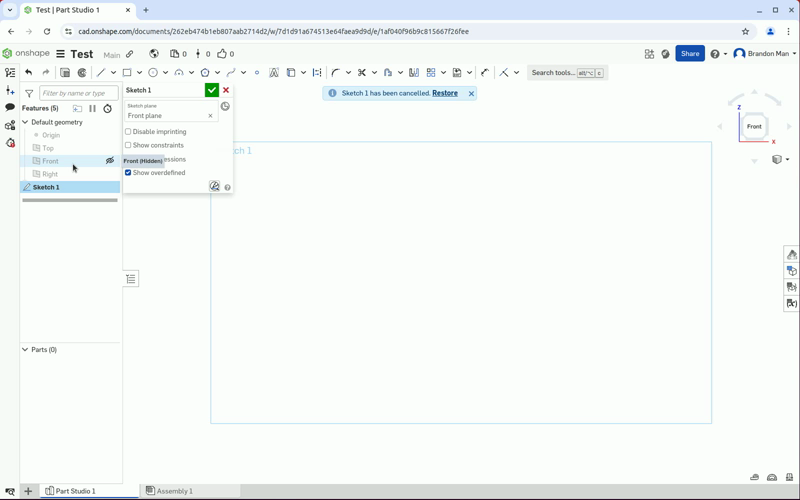
mouse_move(73, 352)
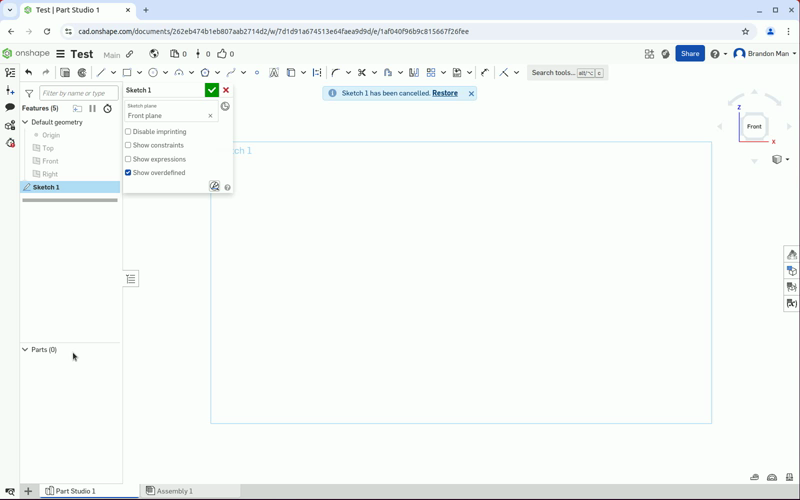
key(y)
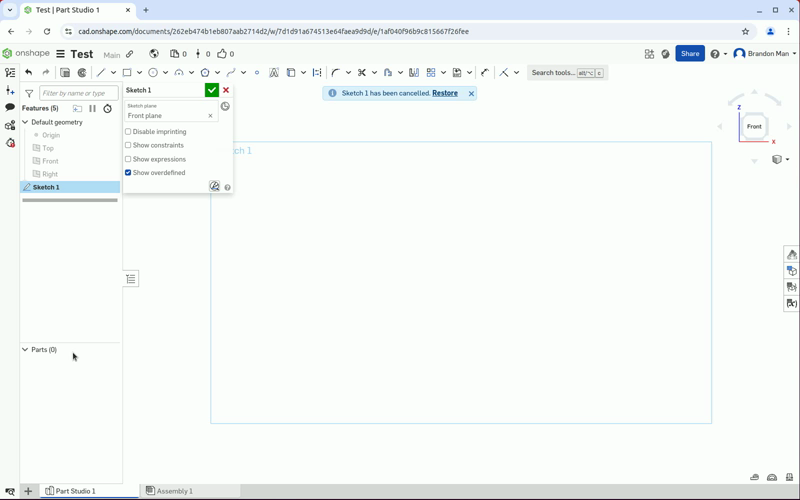
key(l)
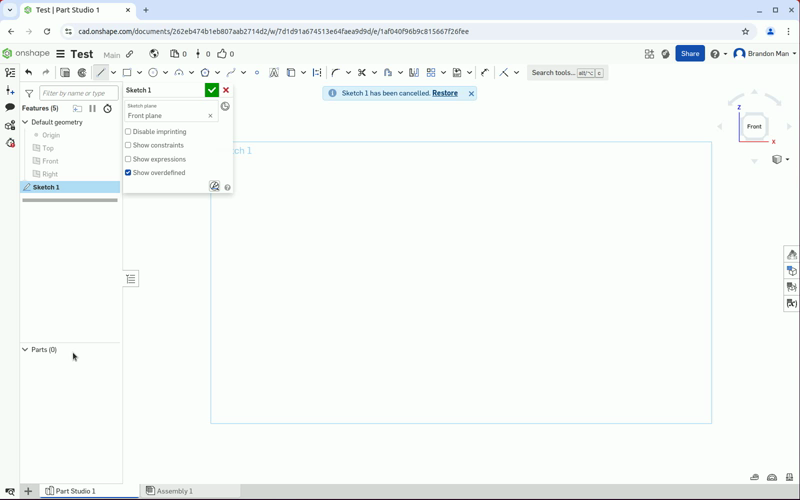
key_down(shift)
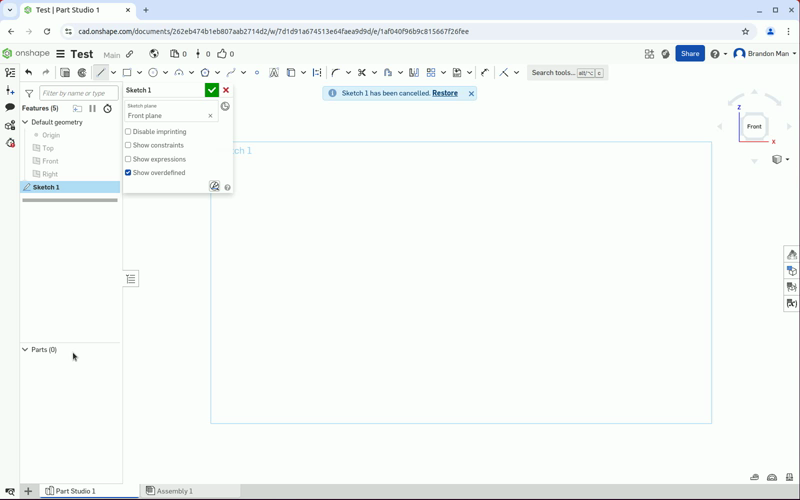
mouse_move(348, 313)
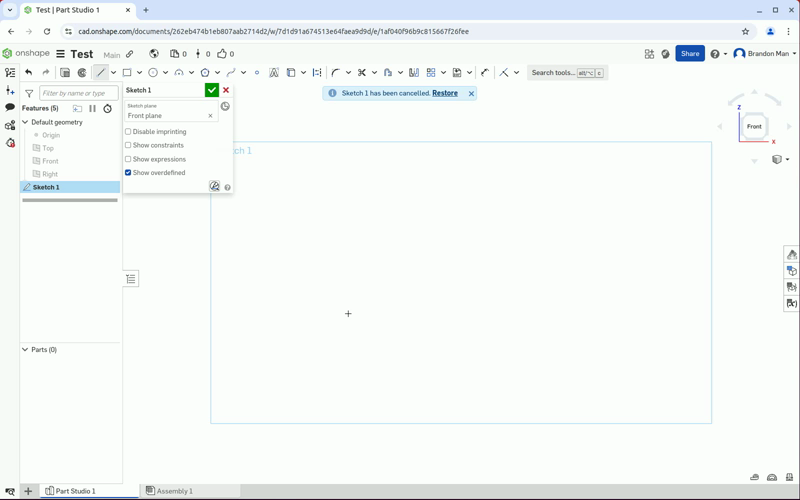
click(348, 313)
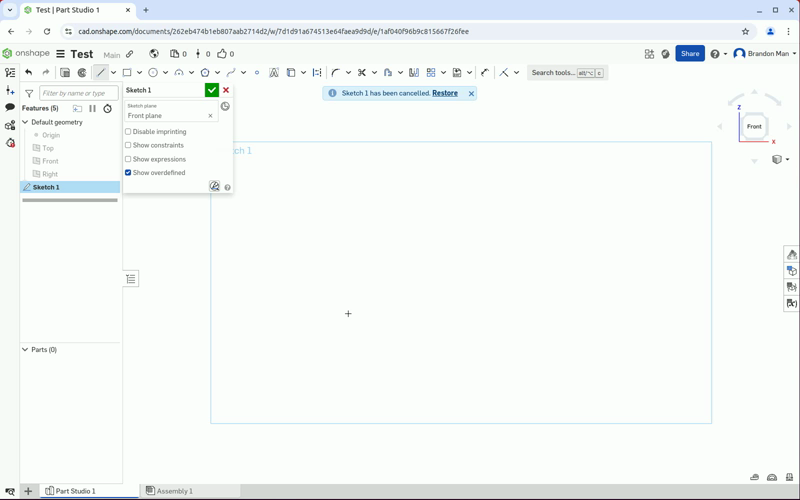
key_up(shift)
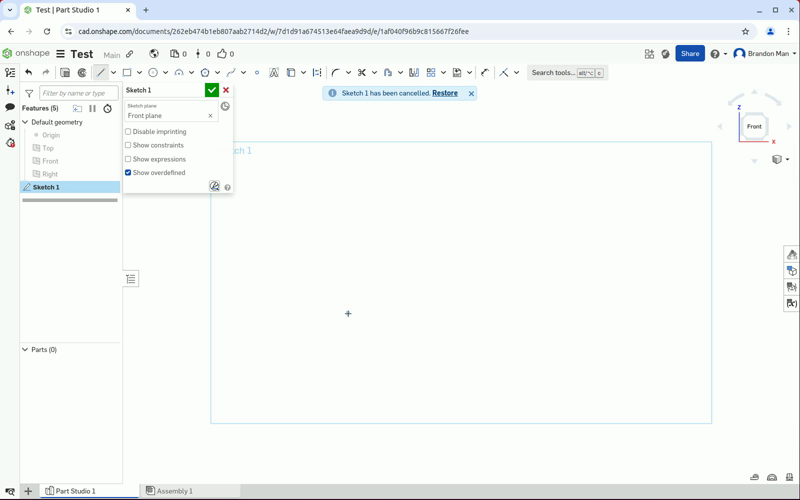
key_down(shift)
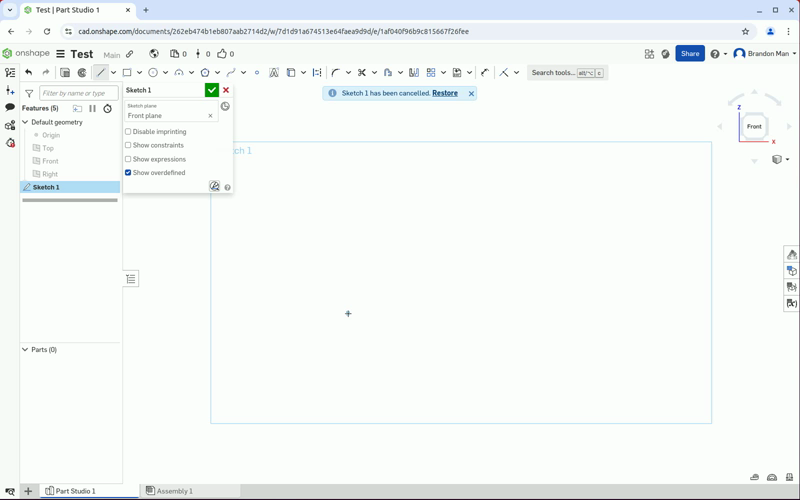
mouse_move(572, 313)
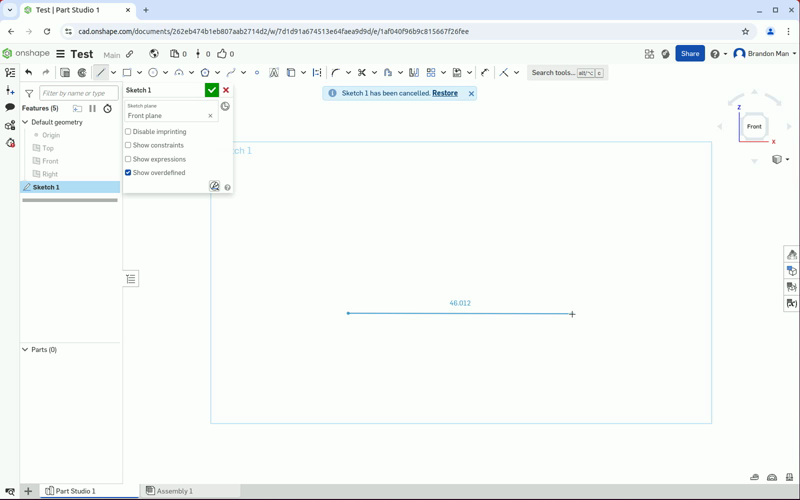
click(572, 313)
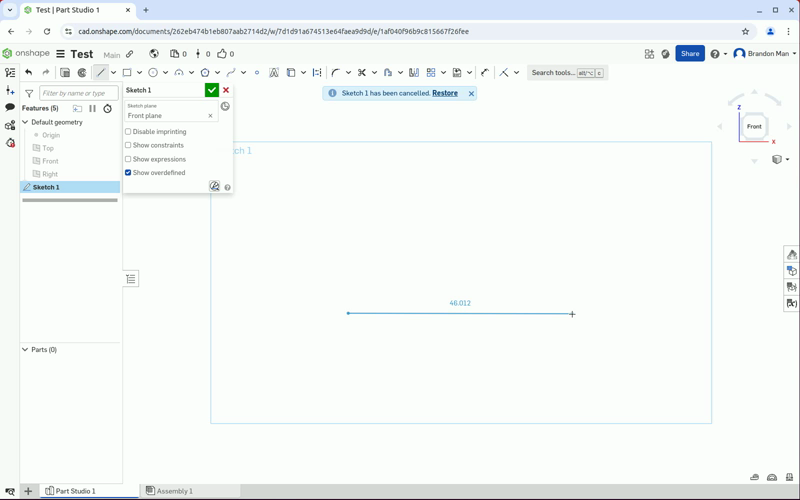
key_up(shift)
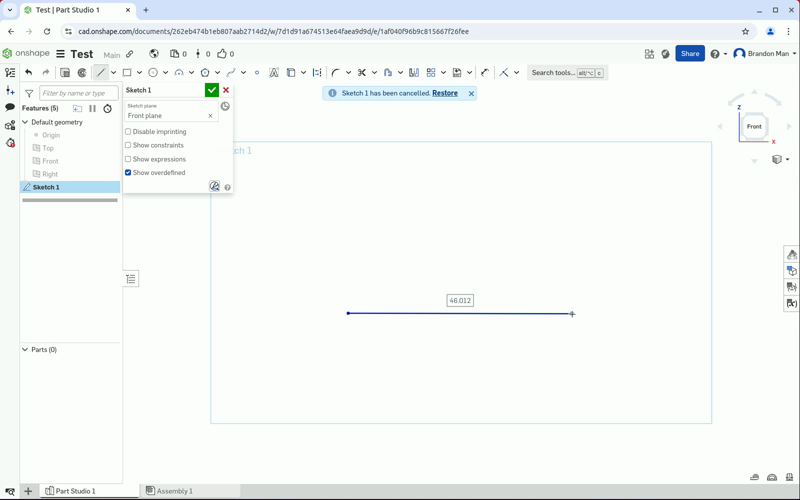
key_down(shift)
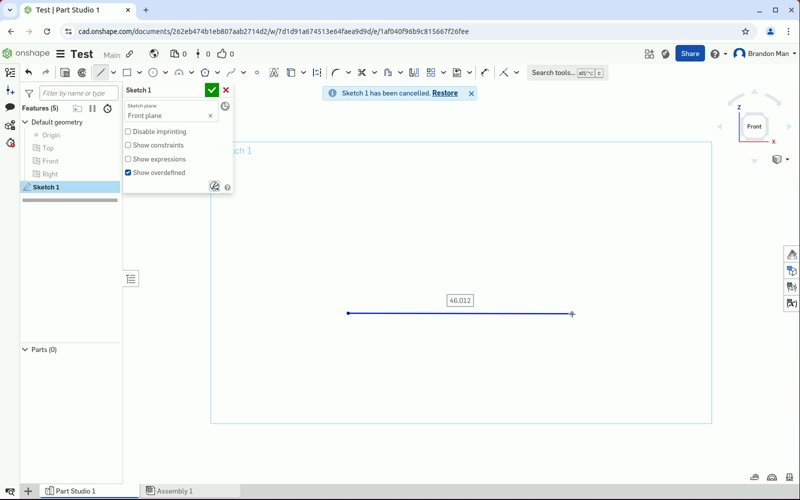
mouse_move(589, 313)
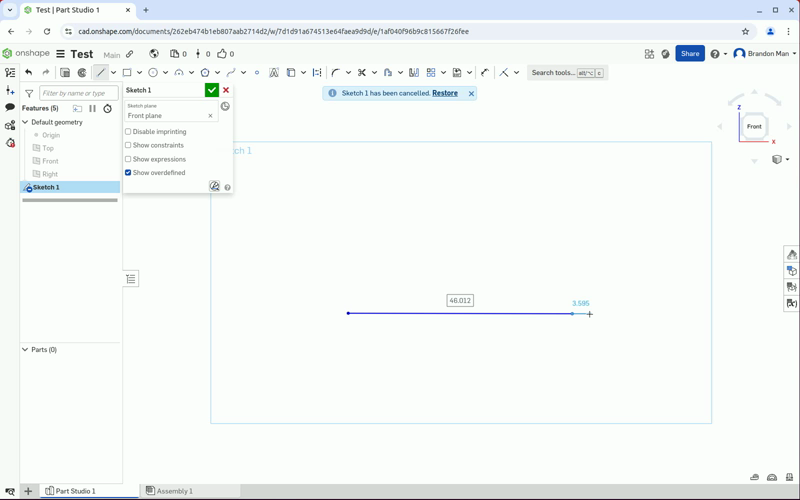
mouse_move(572, 254)
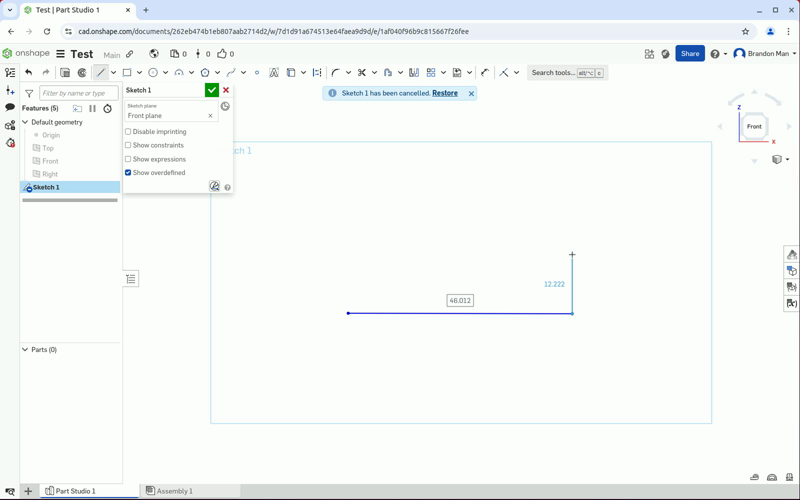
click(572, 254)
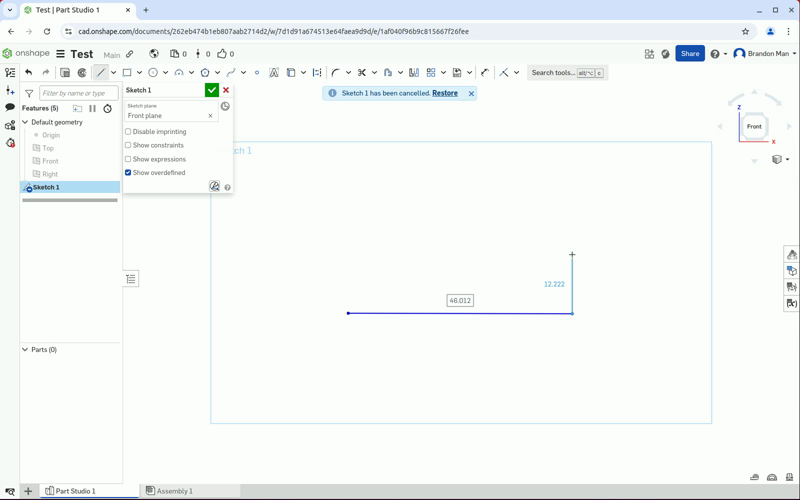
key_up(shift)
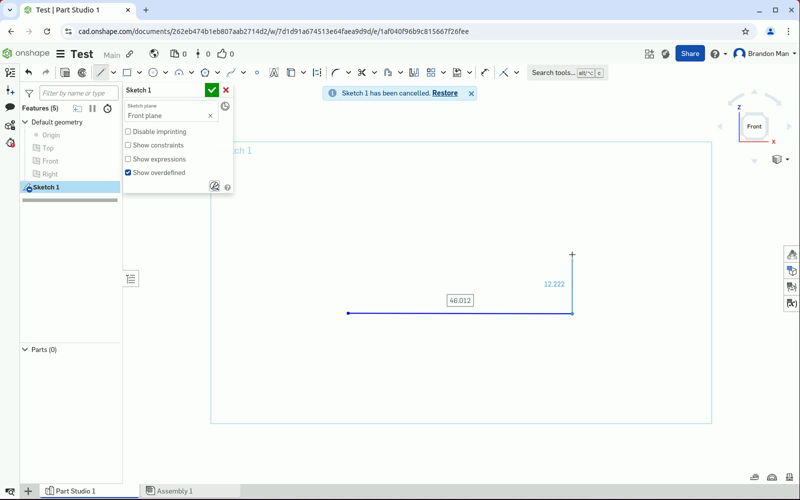
key_down(shift)
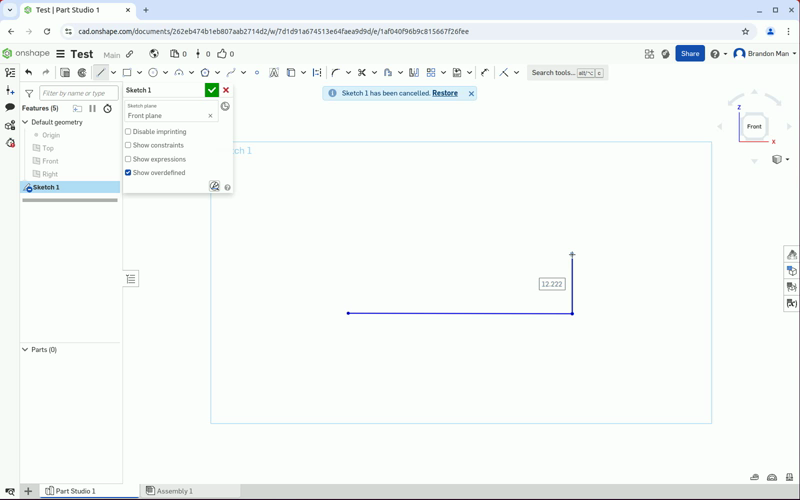
mouse_move(348, 254)
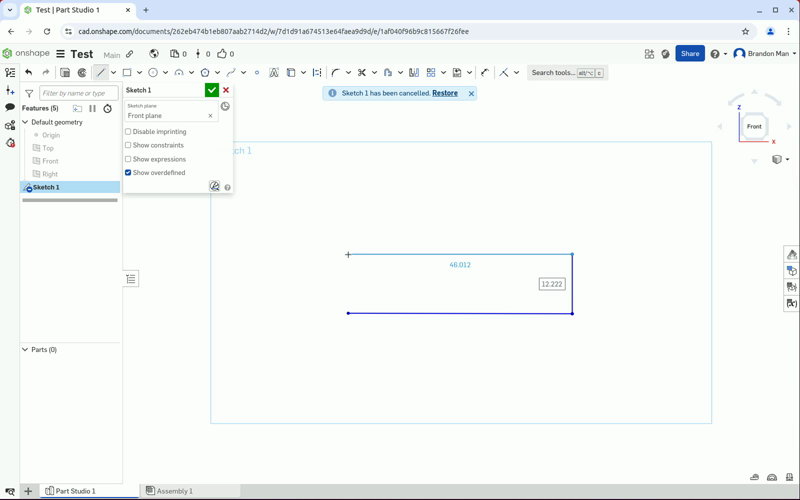
click(348, 254)
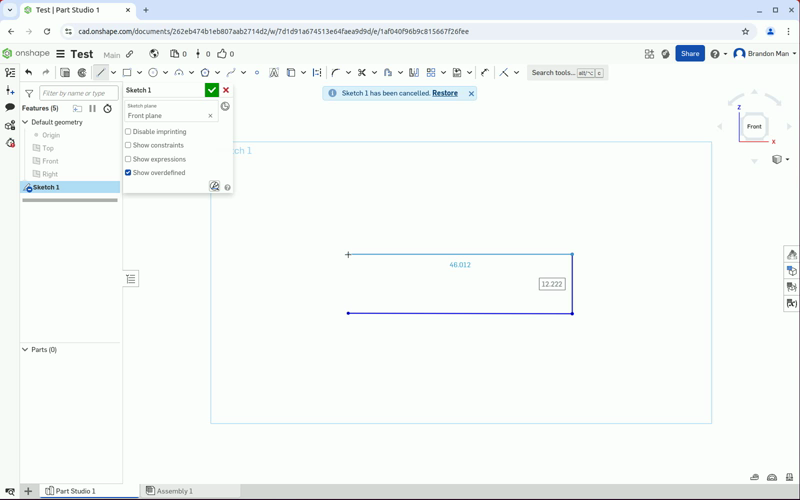
key_up(shift)
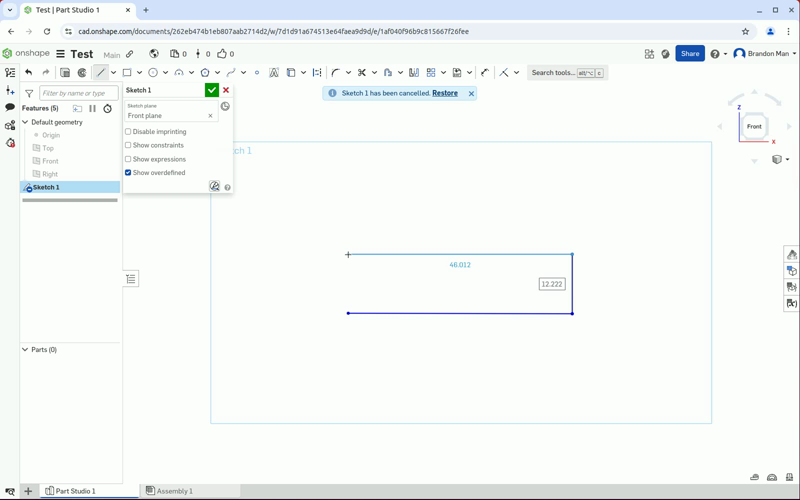
mouse_move(378, 254)
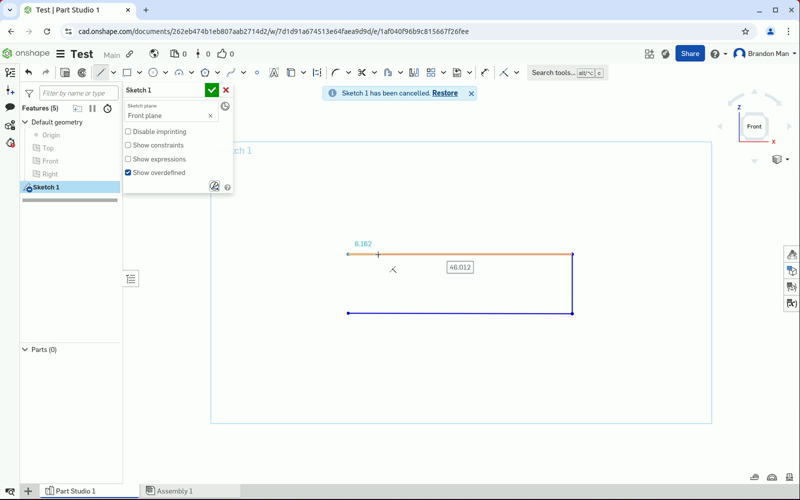
key_down(shift)
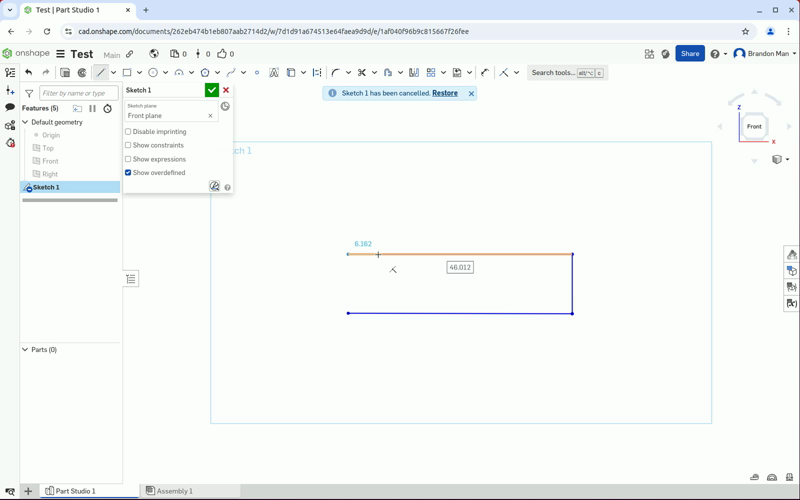
mouse_move(348, 313)
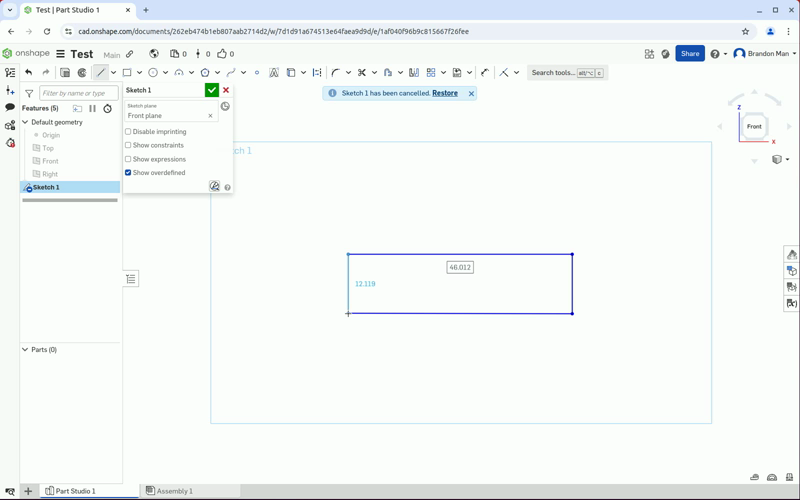
key_up(shift)
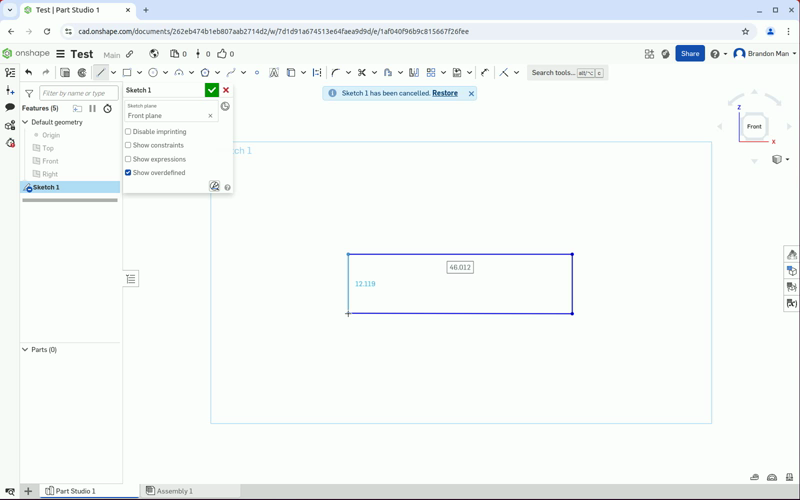
click(348, 313)
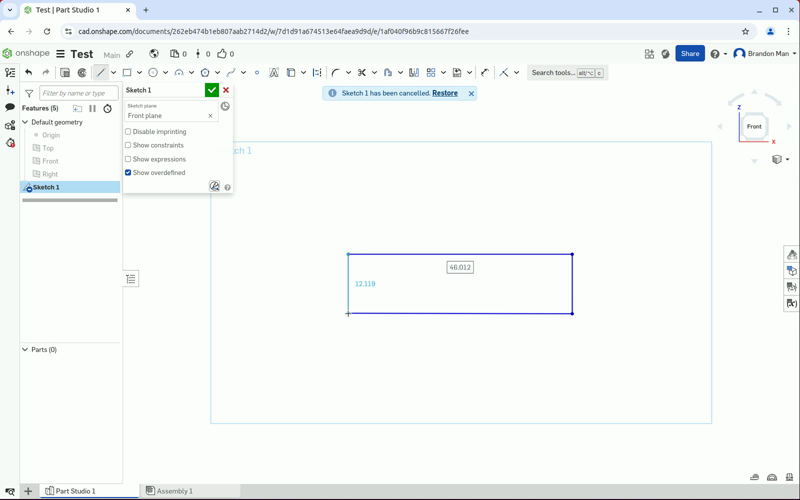
key(esc)
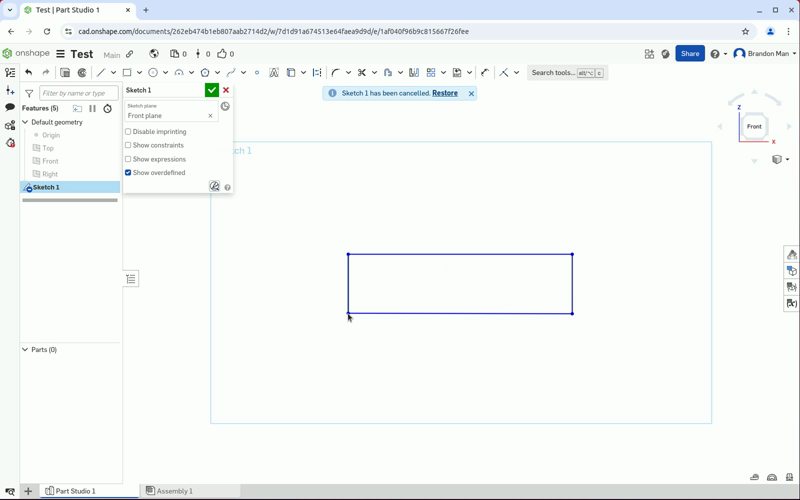
key(c)
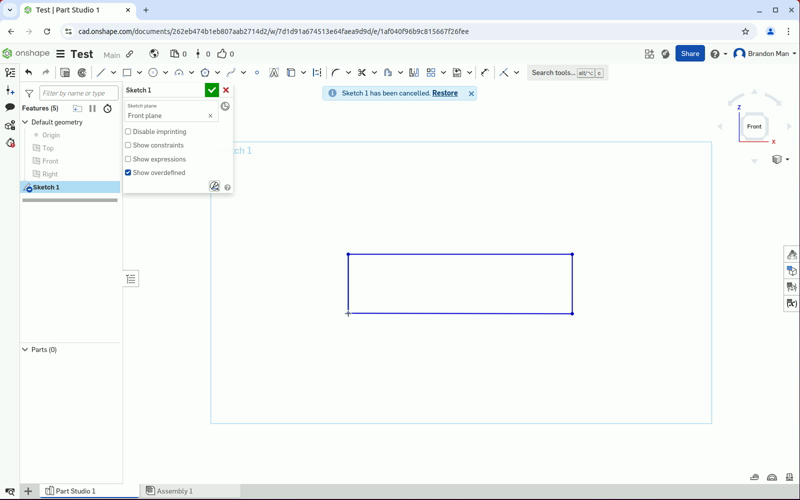
key_down(shift)
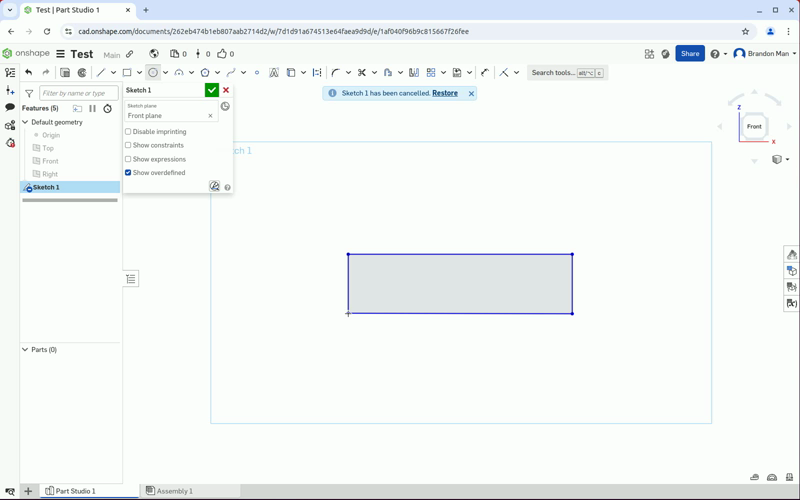
mouse_move(397, 282)
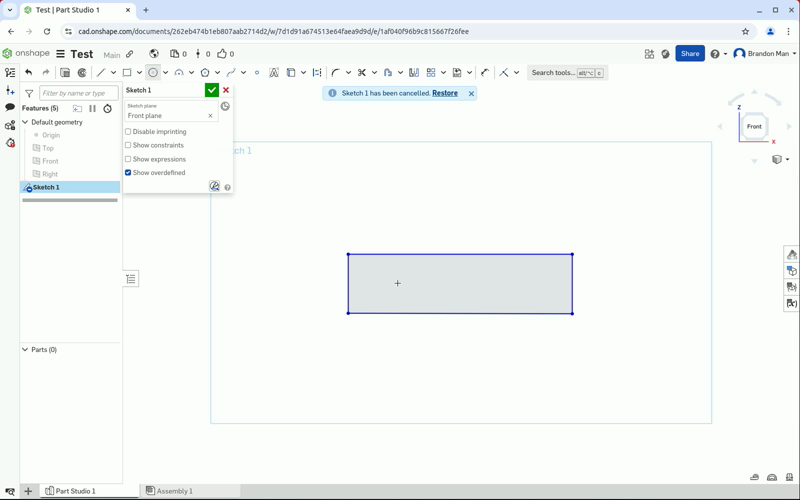
click(397, 282)
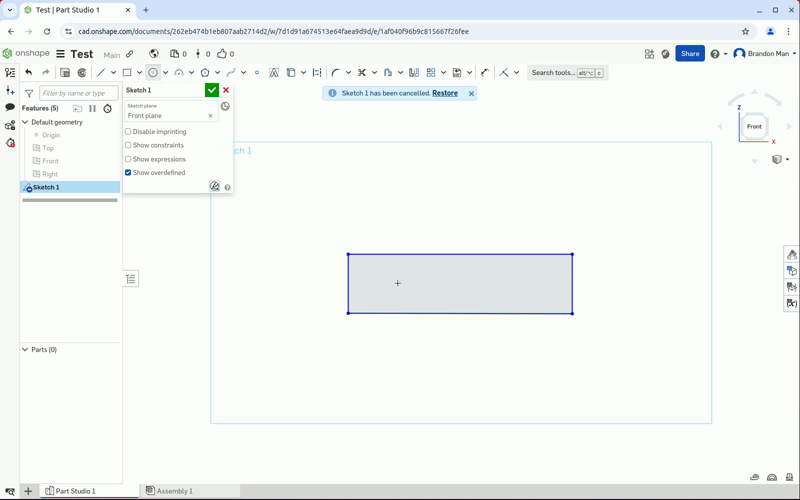
key_up(shift)
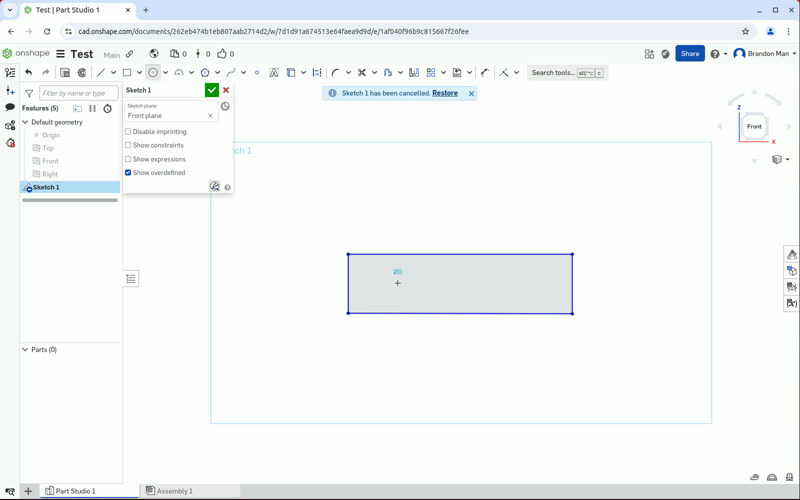
mouse_move(407, 282)
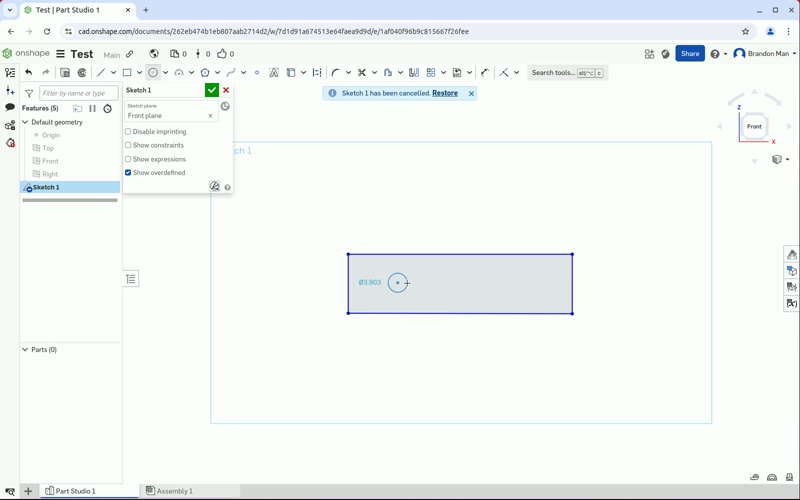
click(407, 282)
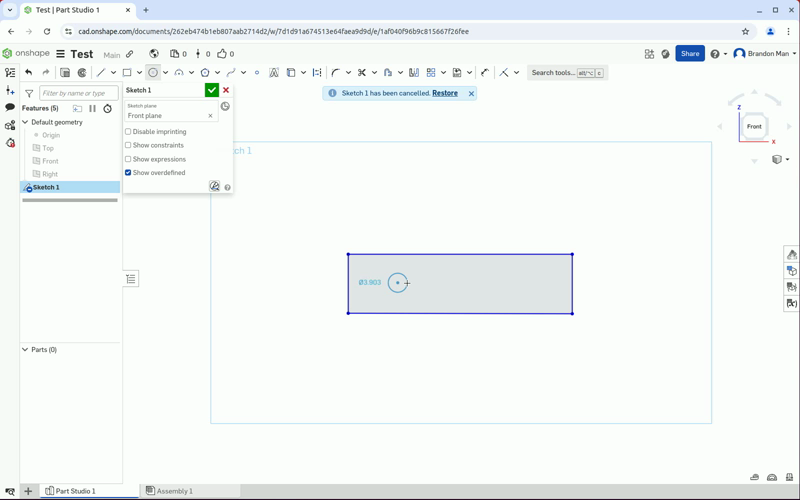
key(esc)
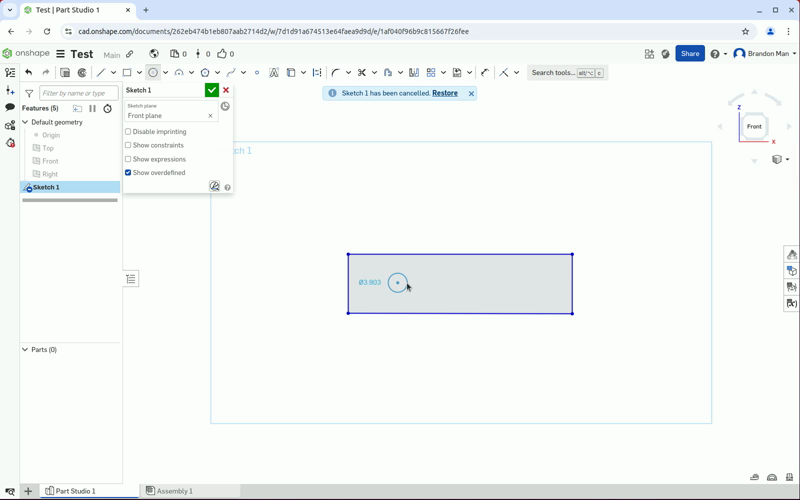
key(c)
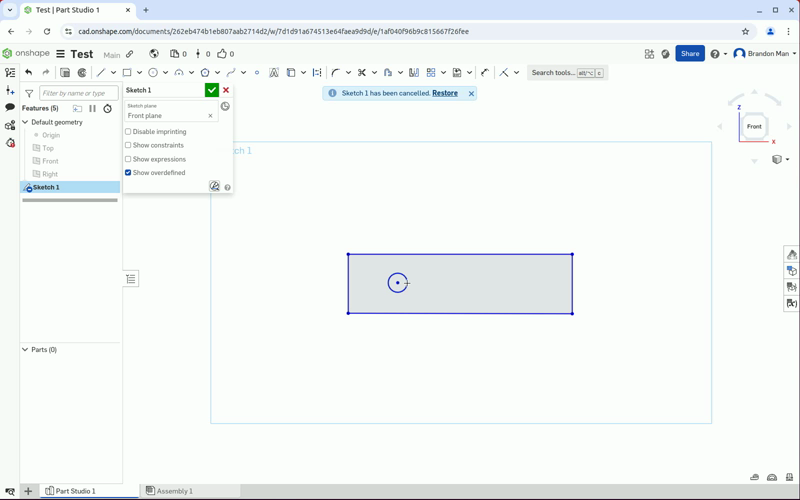
key_down(shift)
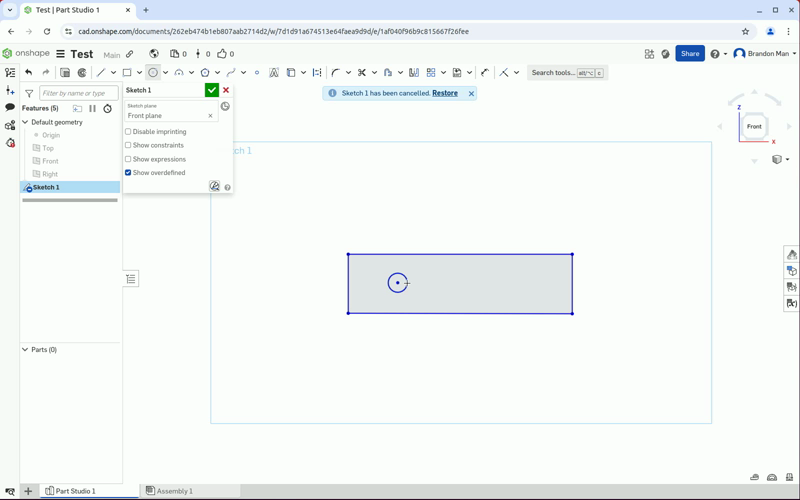
mouse_move(522, 282)
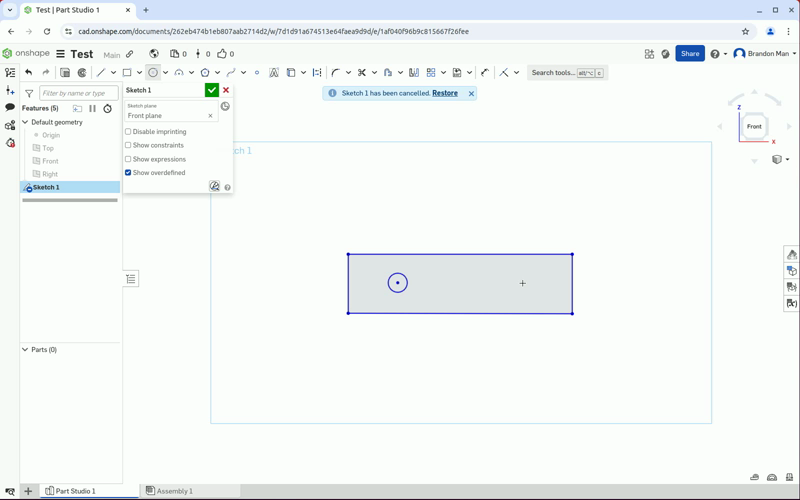
click(522, 282)
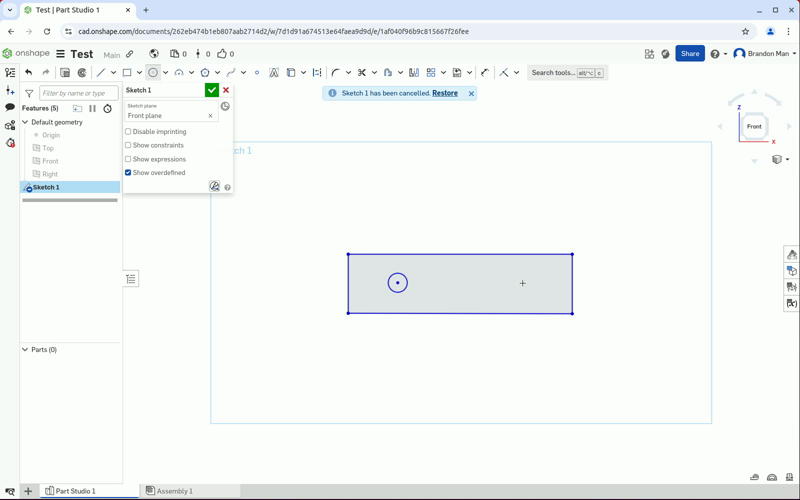
key_up(shift)
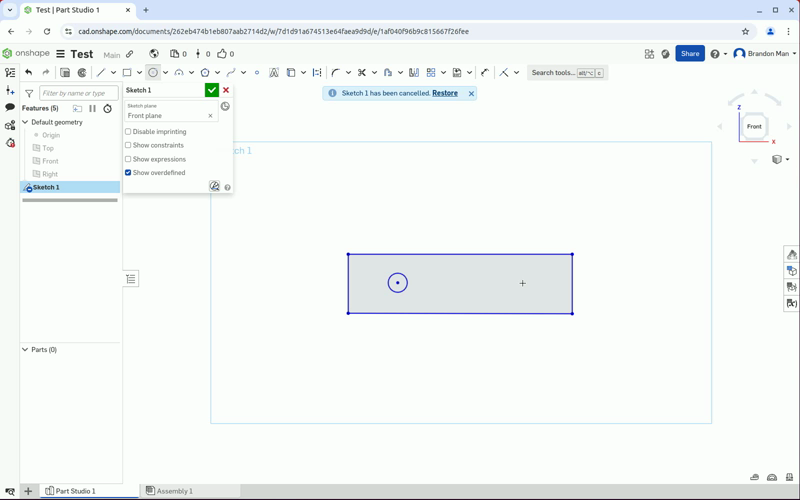
mouse_move(531, 282)
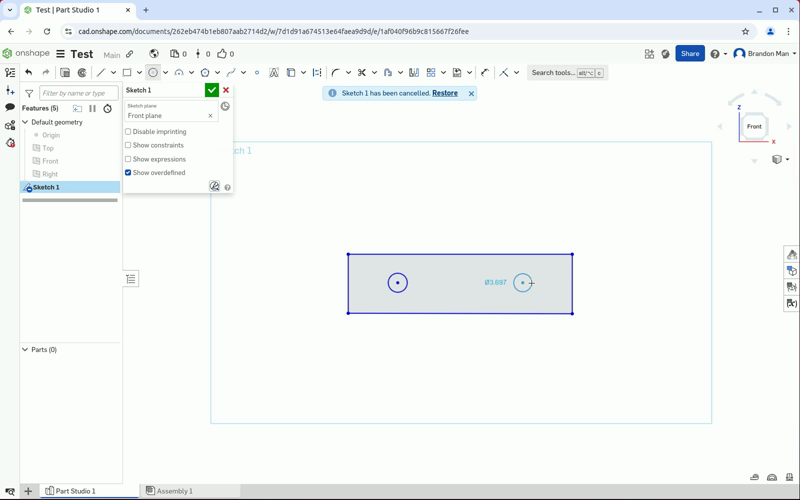
click(531, 282)
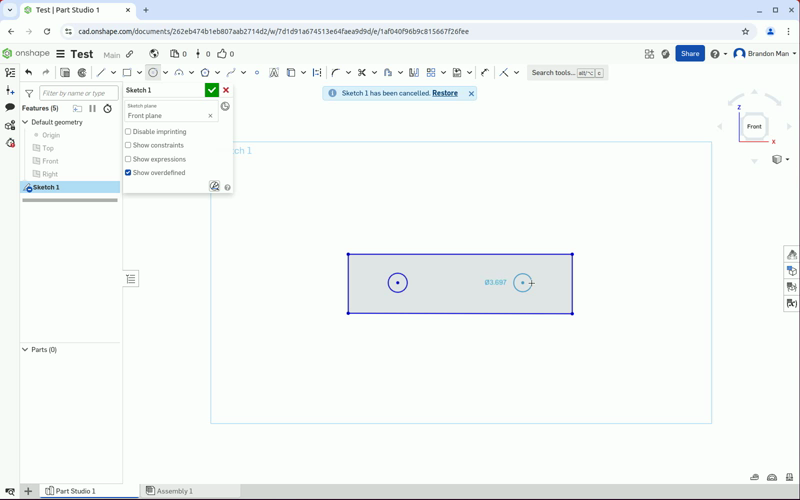
key(esc)
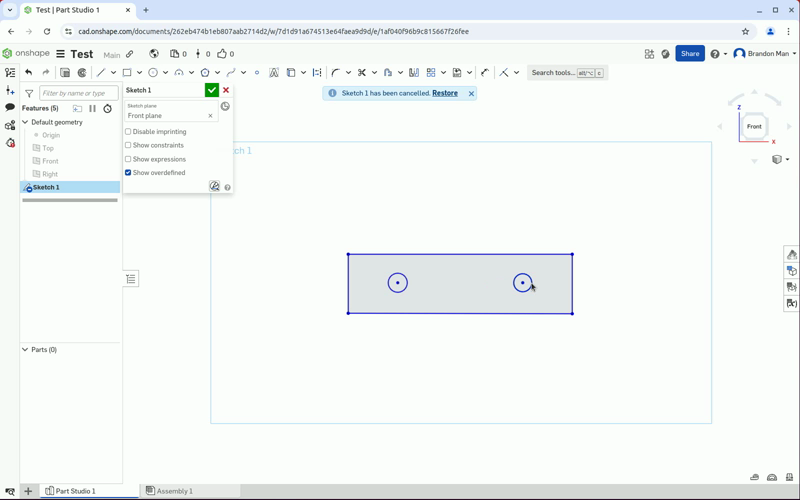
mouse_move(562, 274)
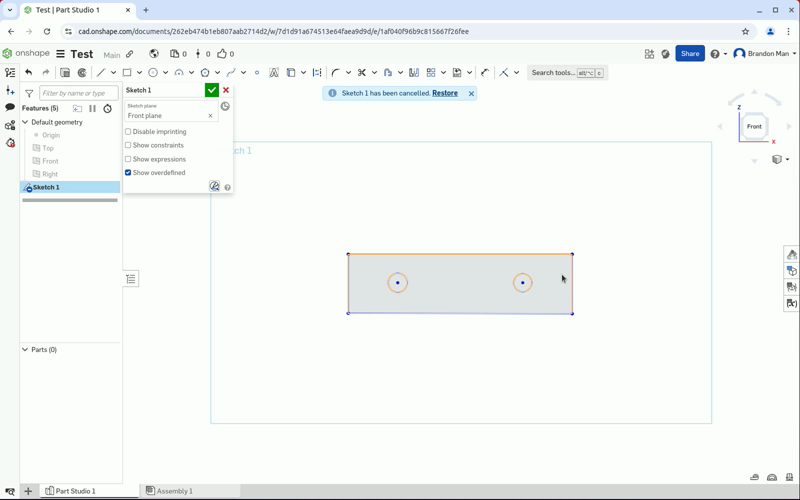
click(562, 274)
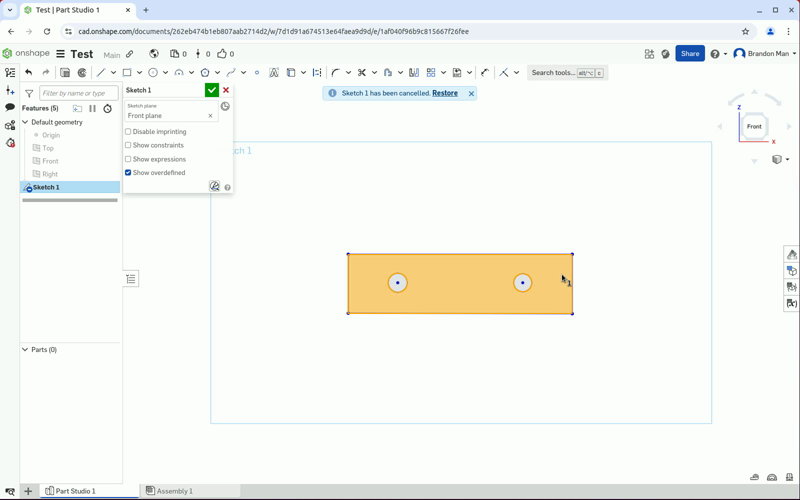
mouse_move(73, 352)
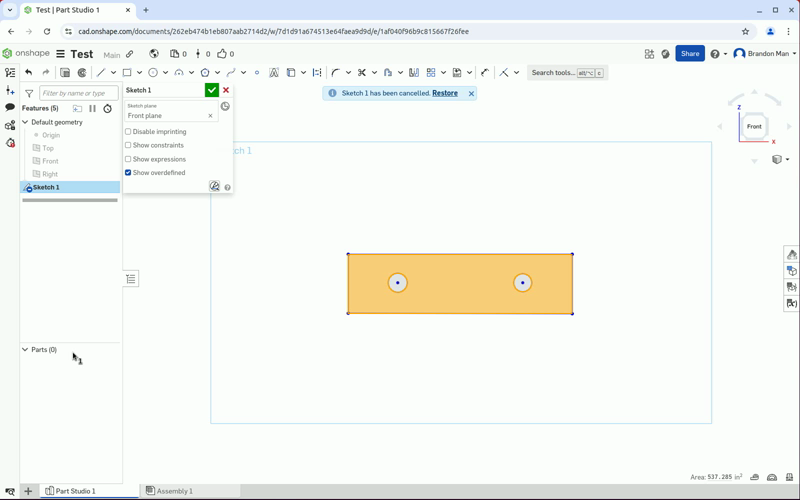
key(shift+y)
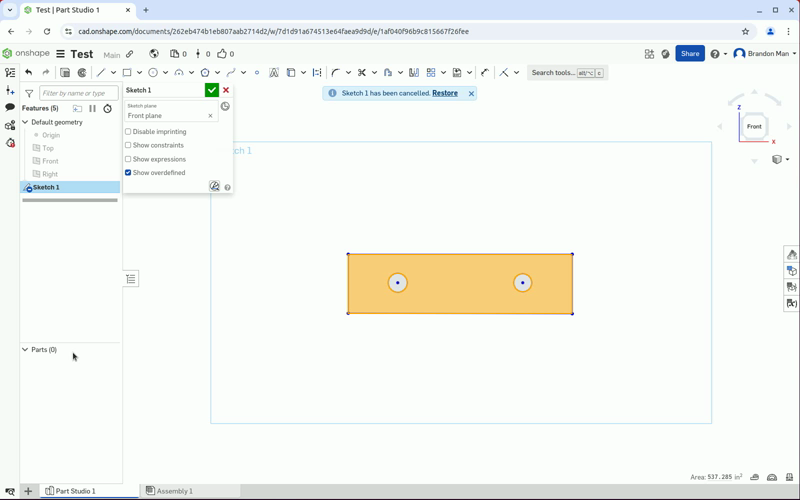
key(shift+e)
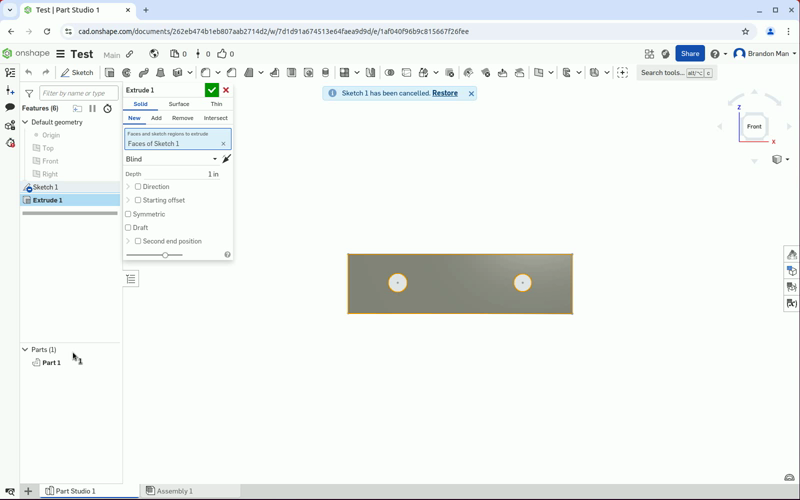
mouse_move(143, 106)
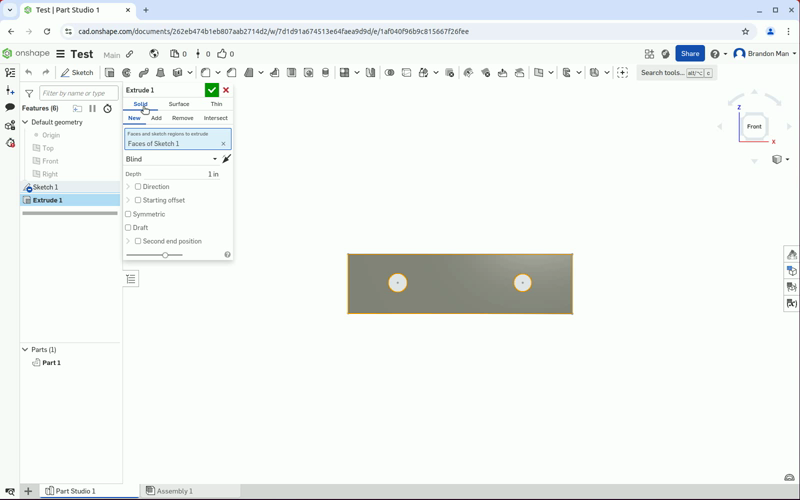
click(143, 106)
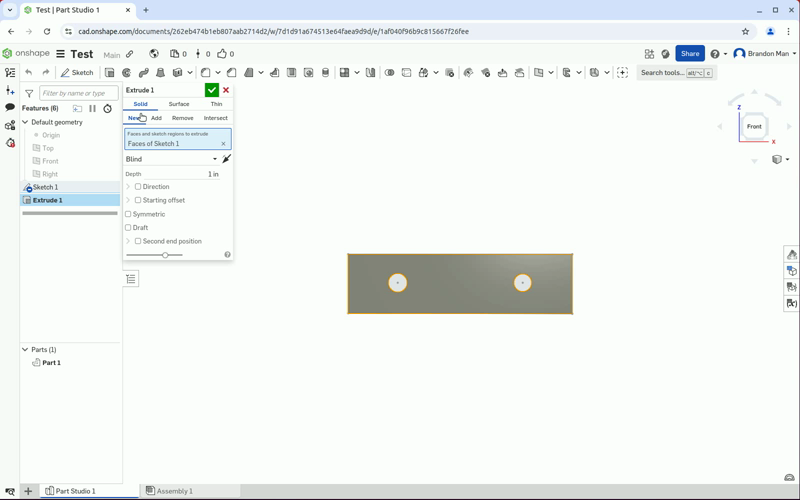
mouse_move(137, 120)
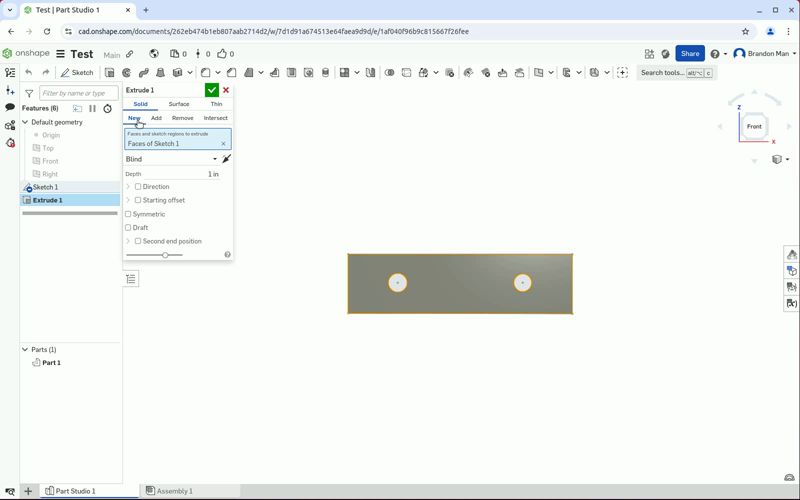
click(137, 120)
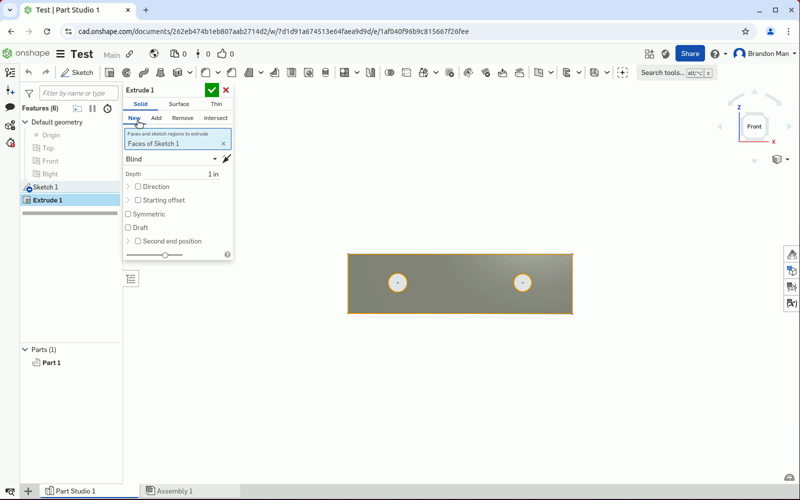
key(tab, 4)
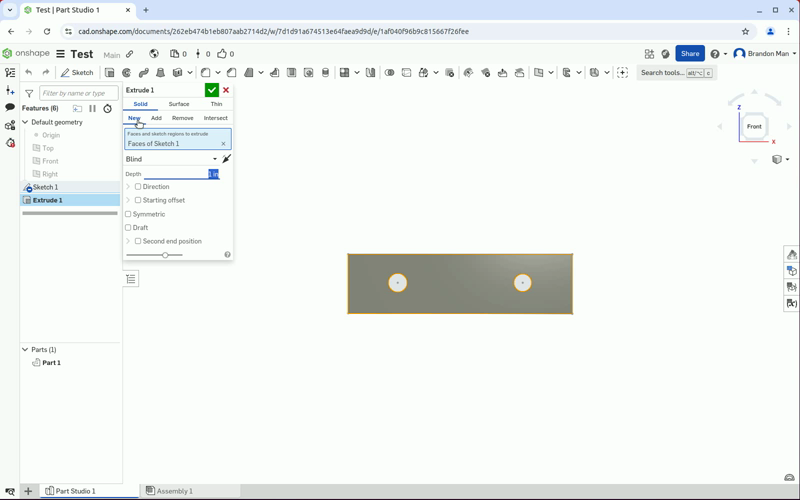
text(0.963)
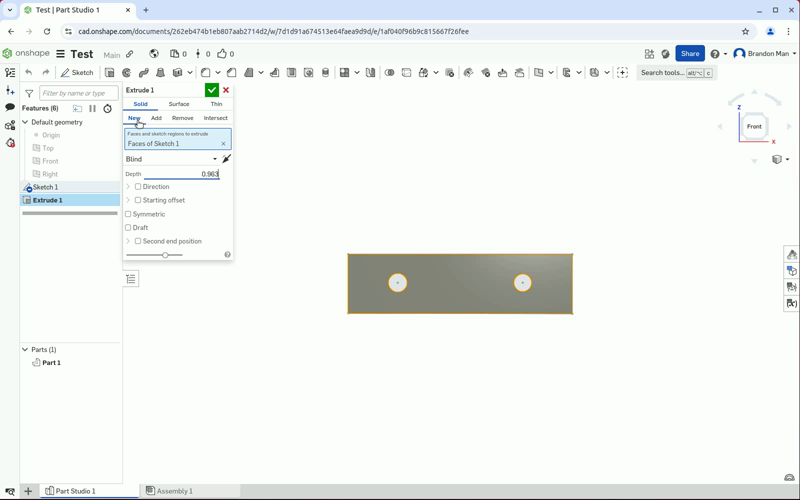
key(enter)
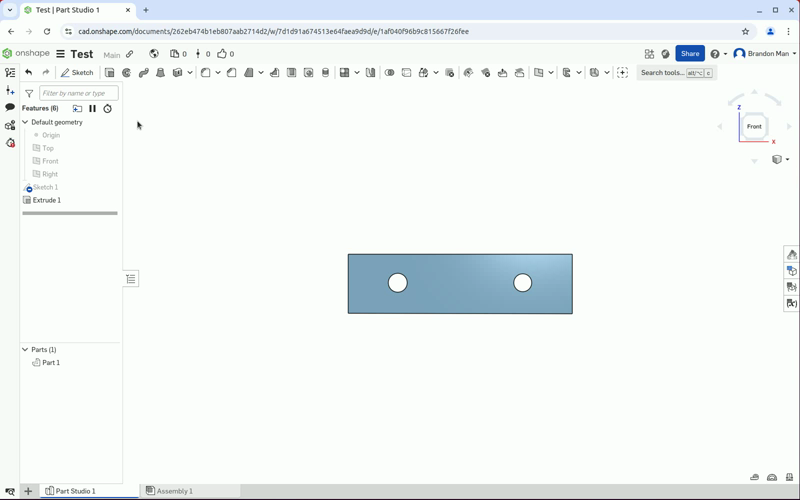
key(shift+h)
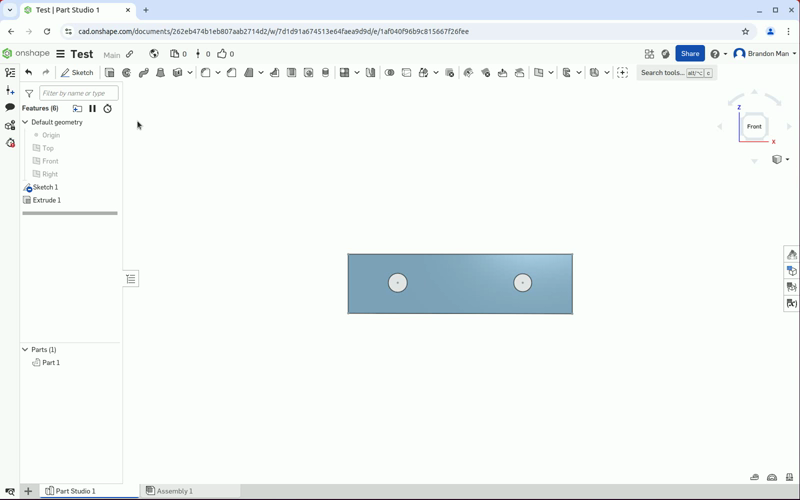
key(shift+h)
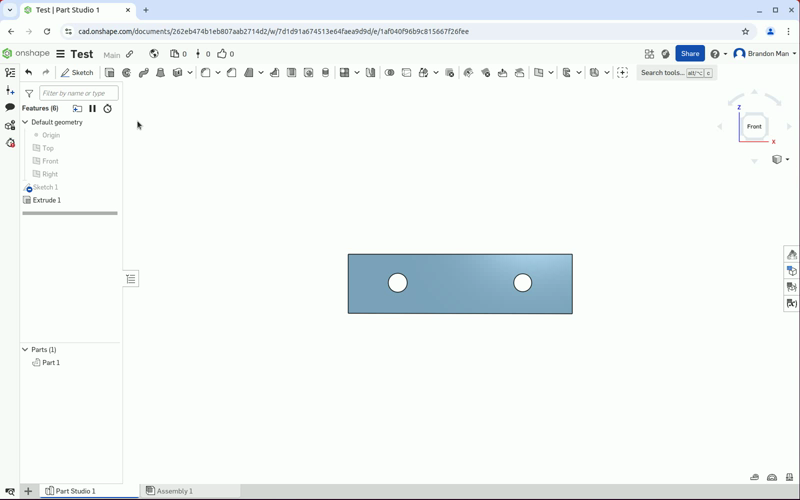
mouse_move(73, 189)
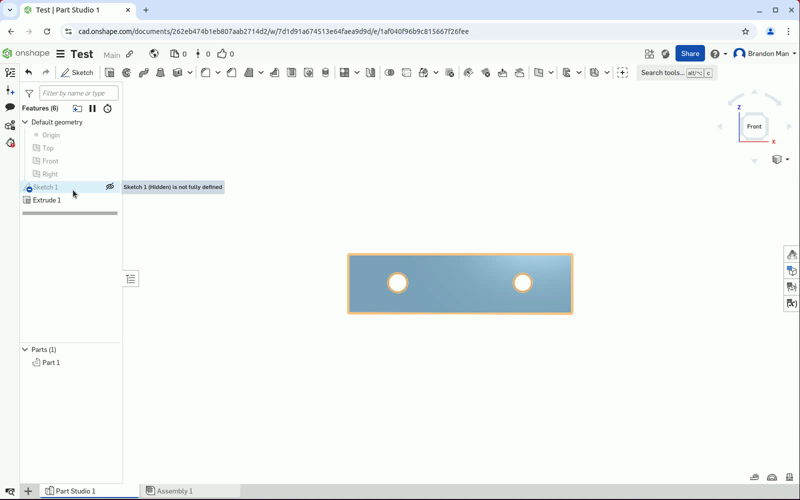
click(73, 189)
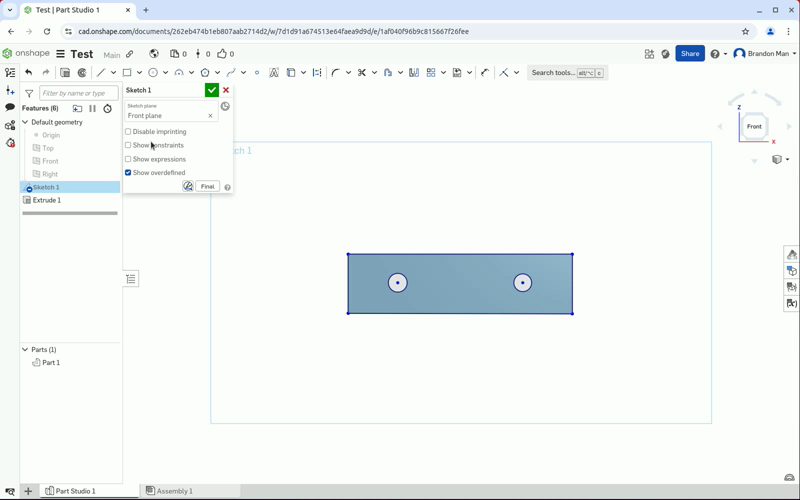
mouse_move(229, 92)
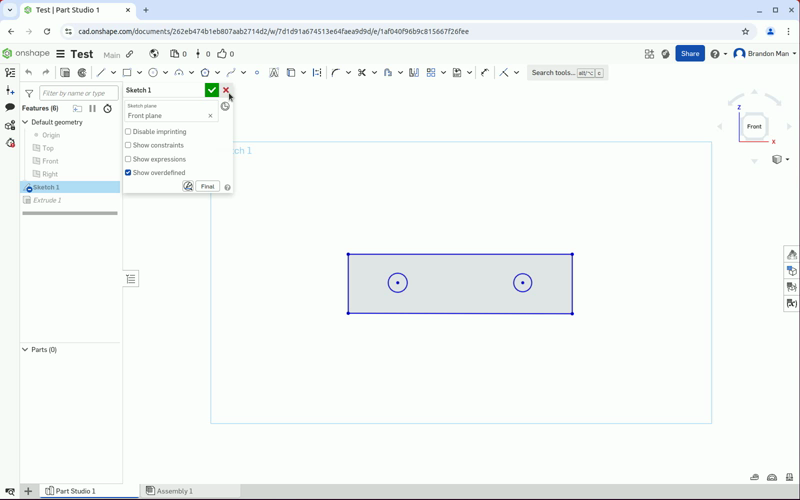
click(229, 92)
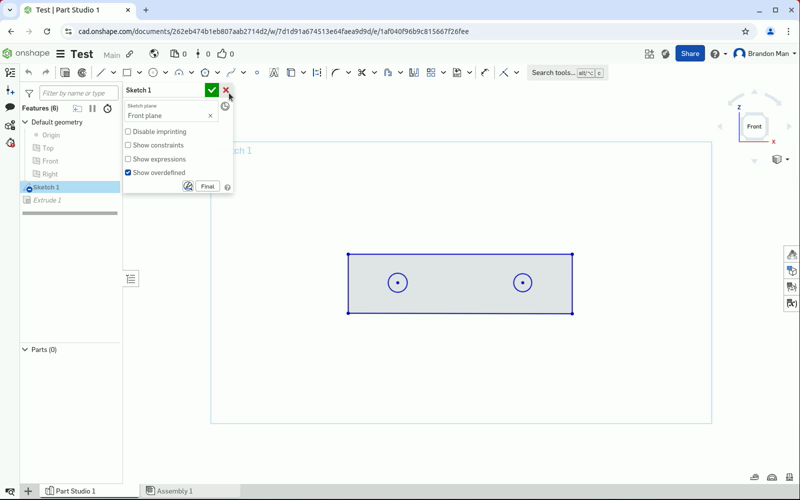
key(shift+s)
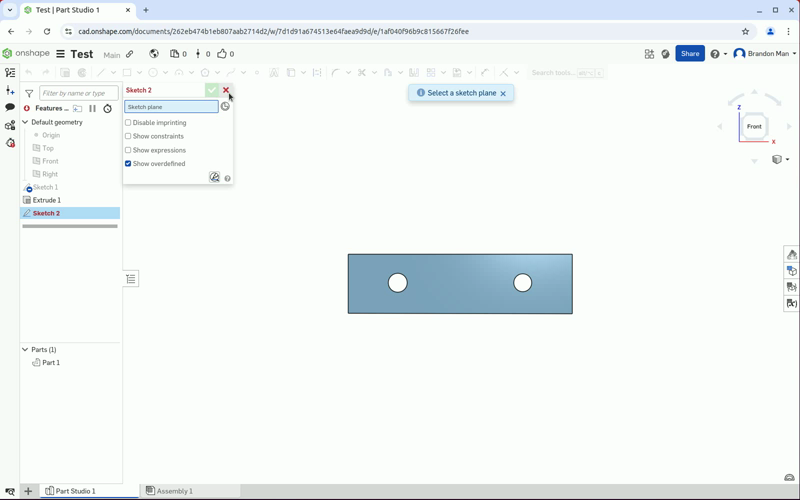
mouse_move(73, 163)
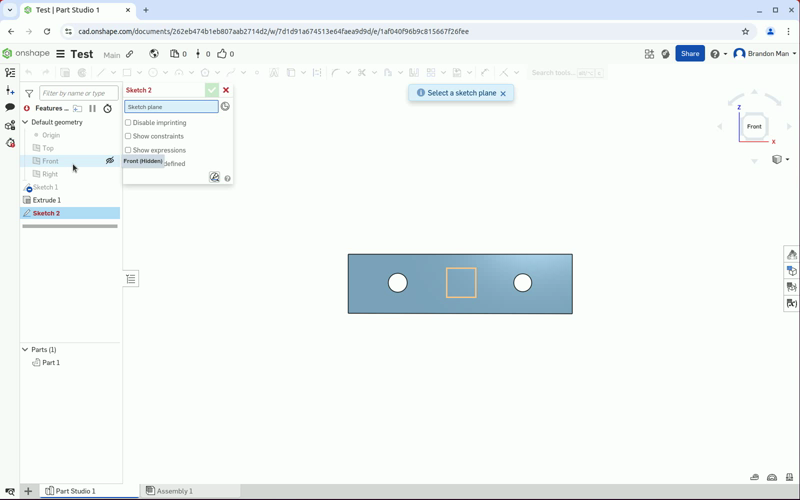
click(73, 163)
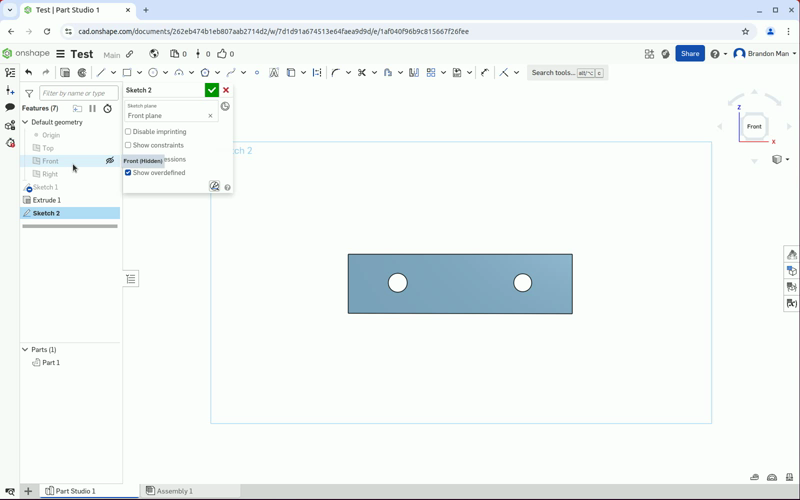
mouse_move(73, 352)
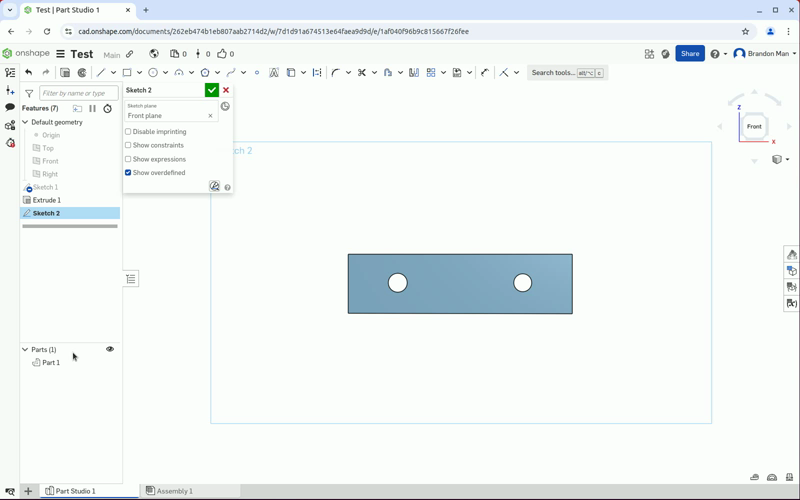
key(y)
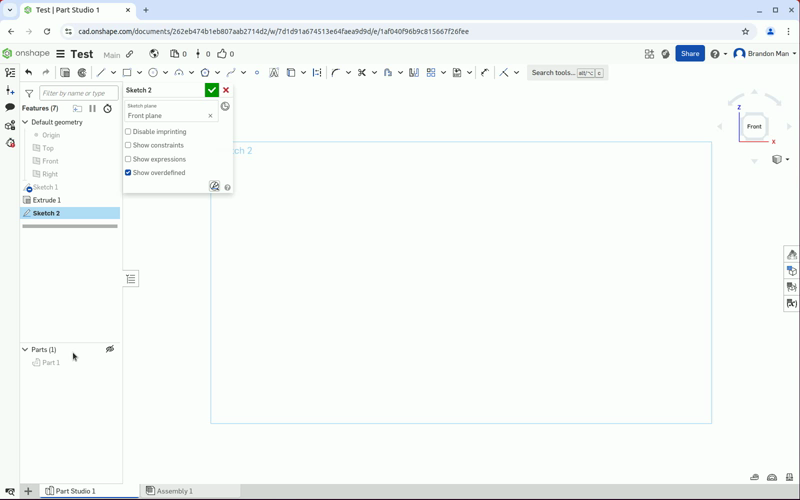
key(c)
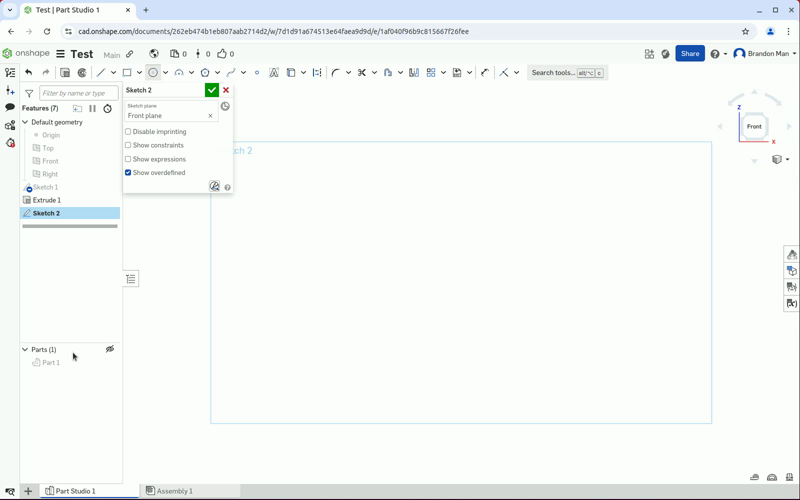
key_down(shift)
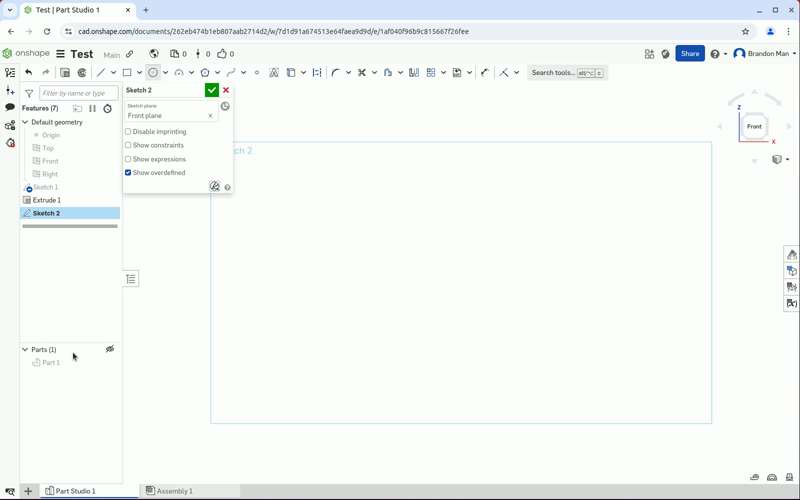
mouse_move(397, 282)
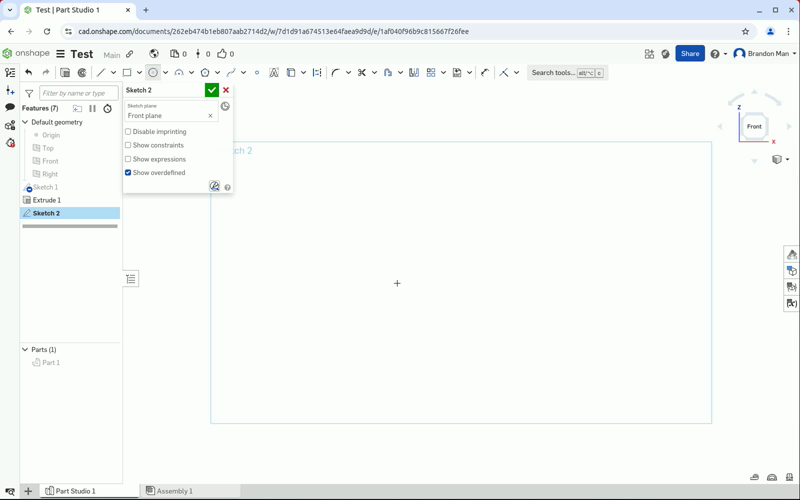
click(397, 282)
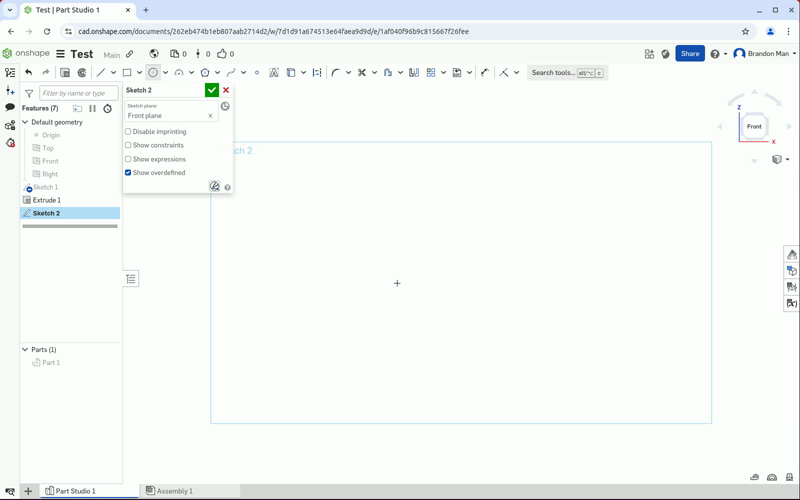
key_up(shift)
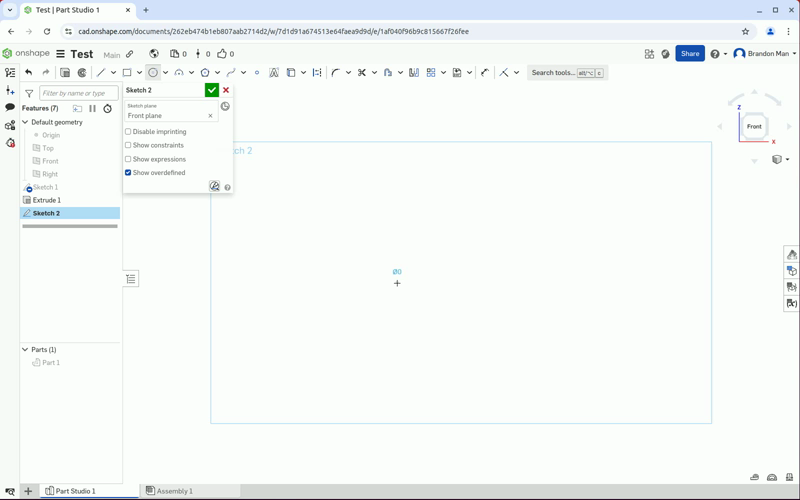
mouse_move(407, 282)
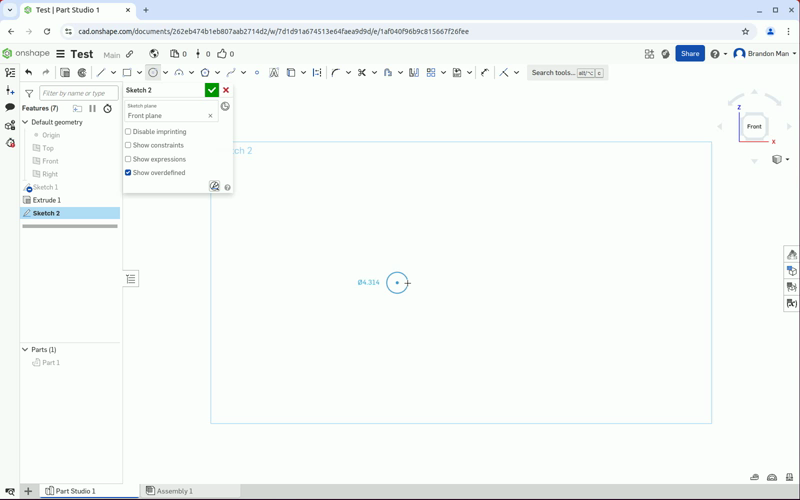
click(407, 282)
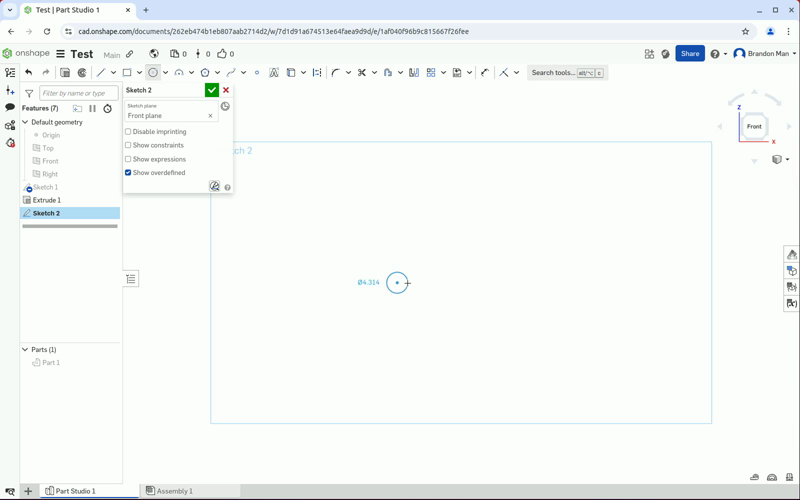
key(esc)
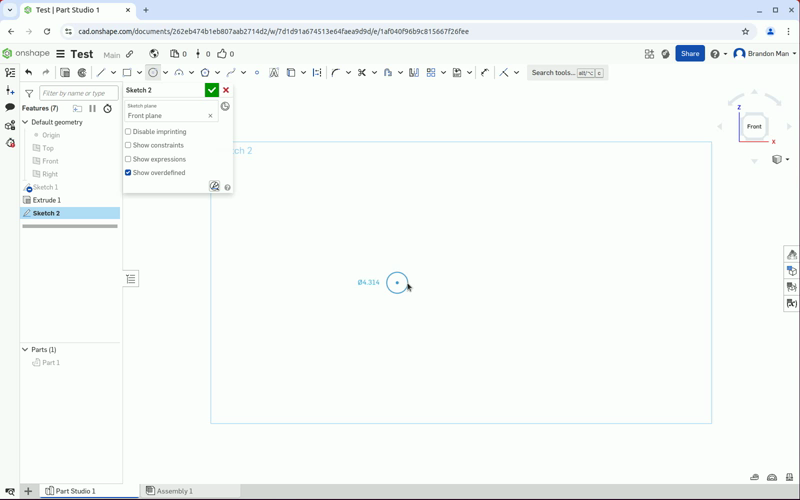
mouse_move(403, 280)
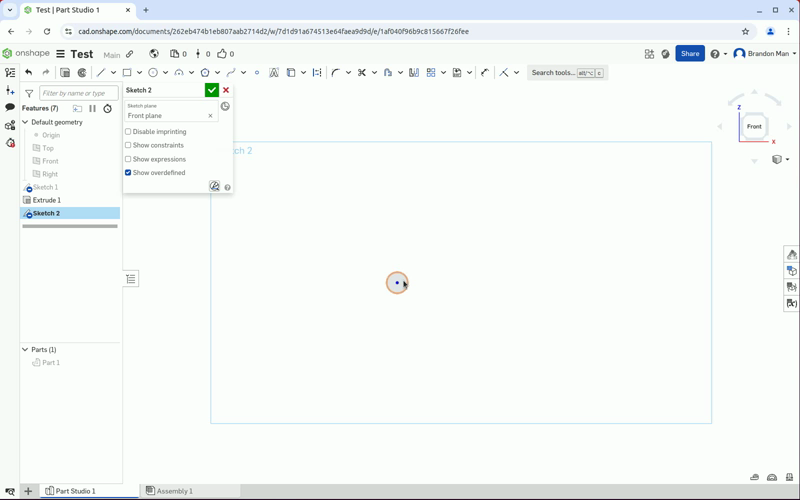
scroll(6)
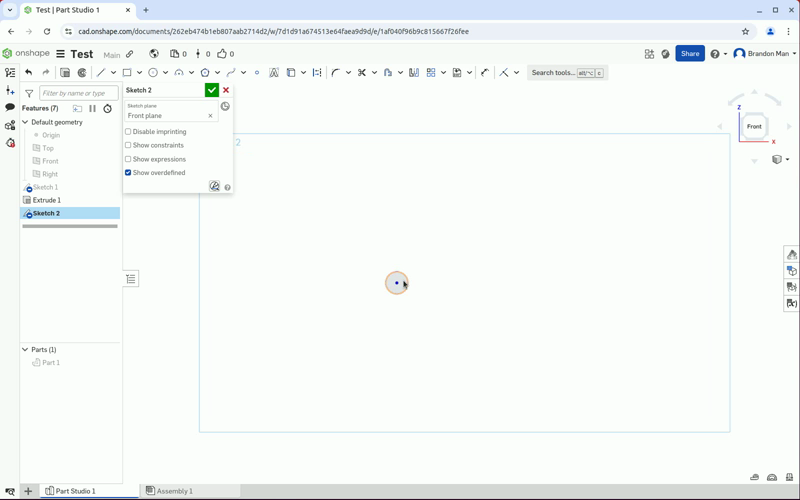
scroll(6)
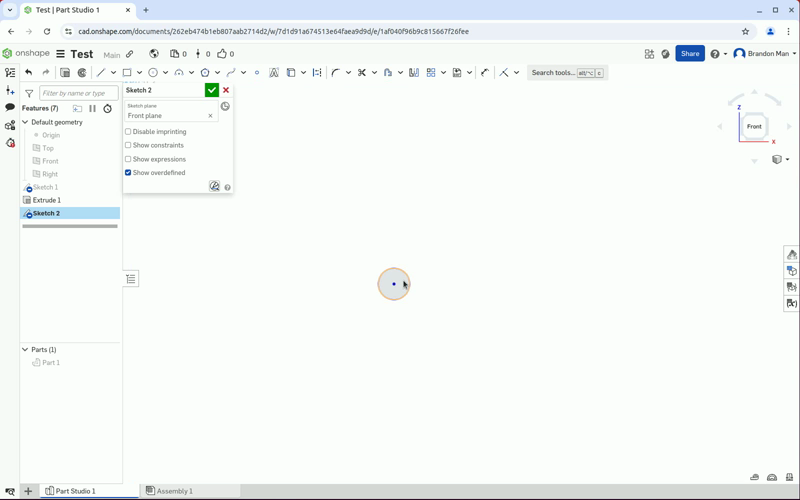
scroll(6)
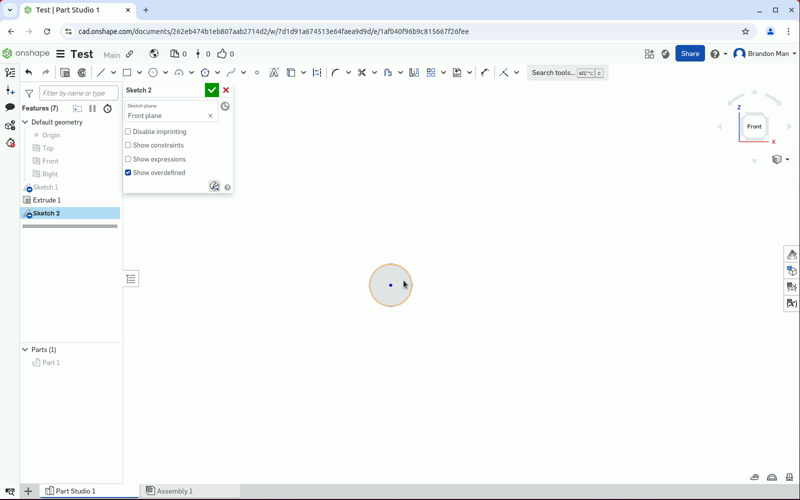
scroll(6)
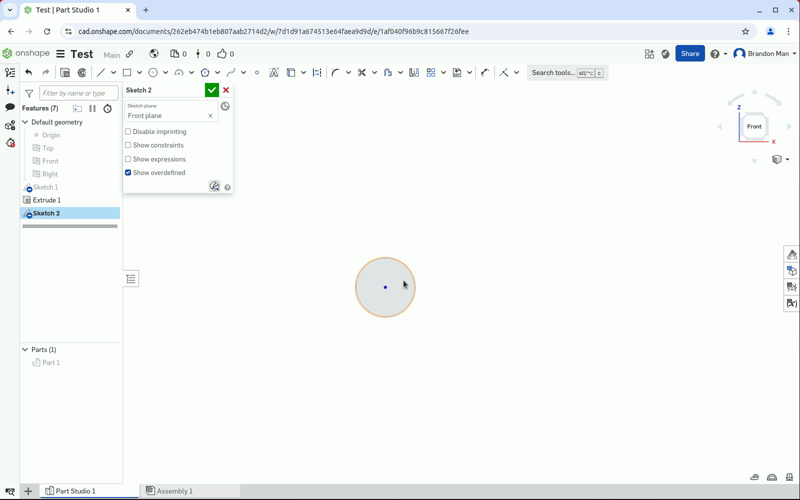
scroll(6)
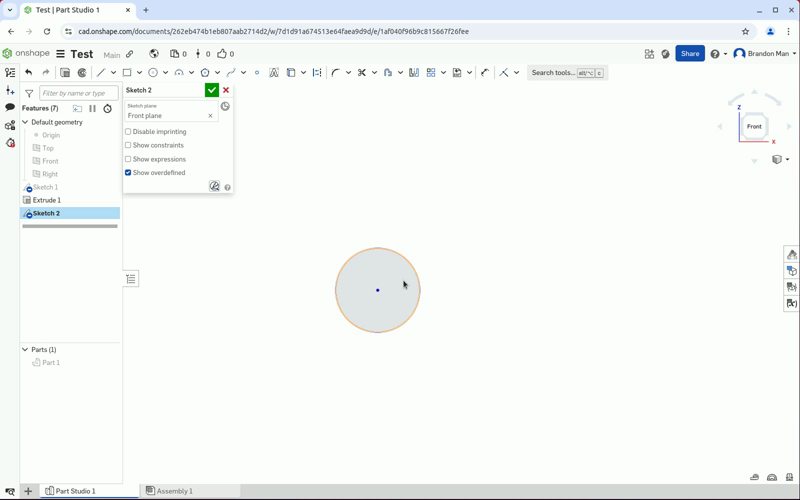
scroll(6)
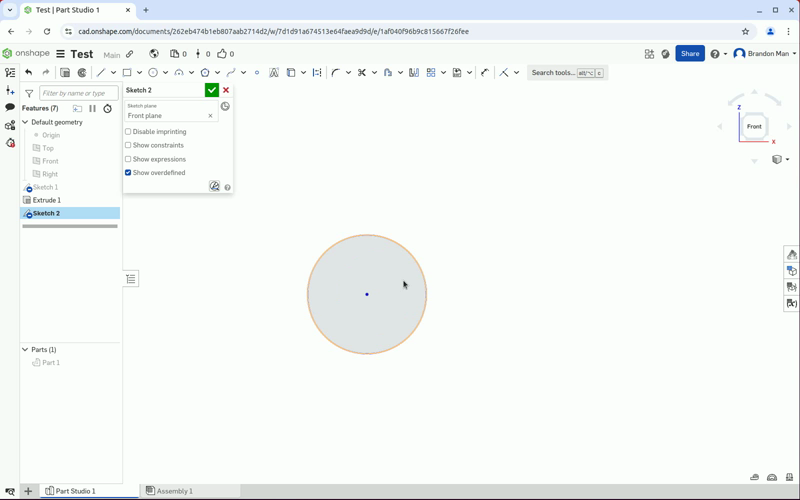
scroll(6)
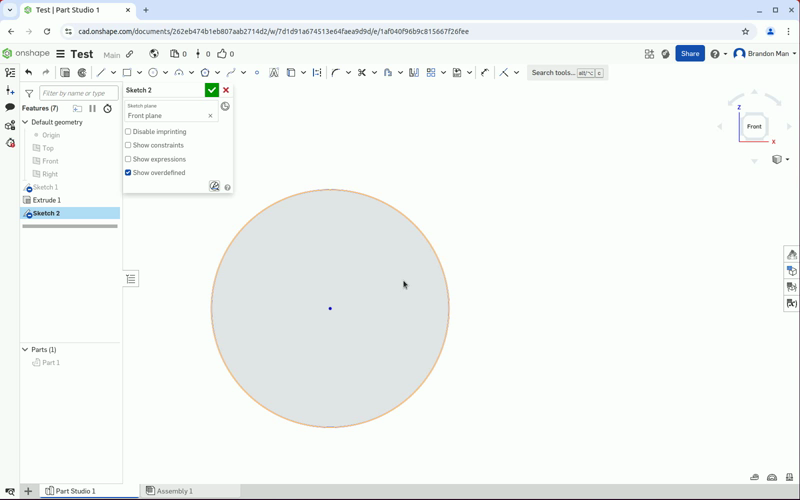
click(403, 280)
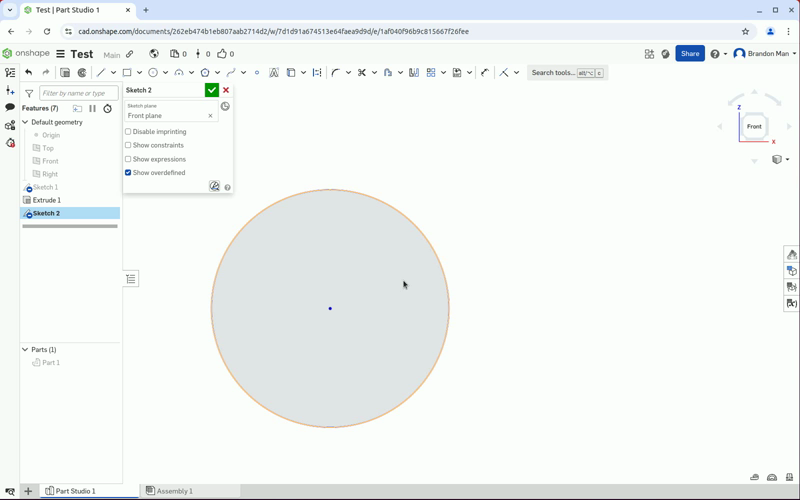
scroll(-6)
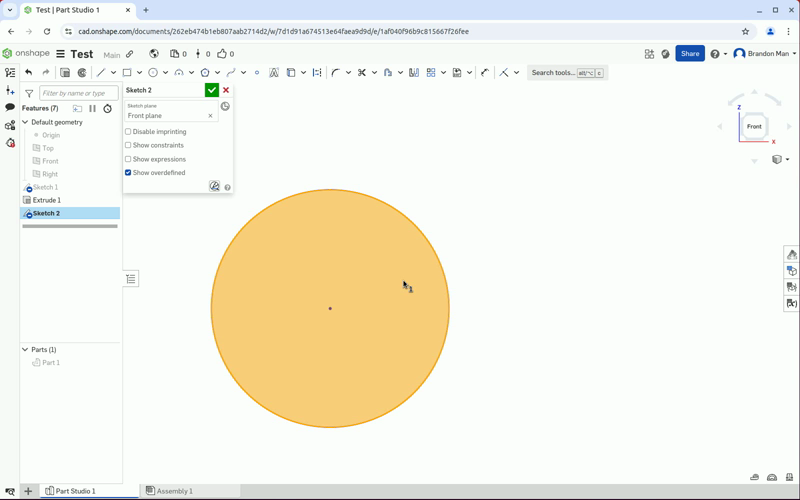
scroll(-6)
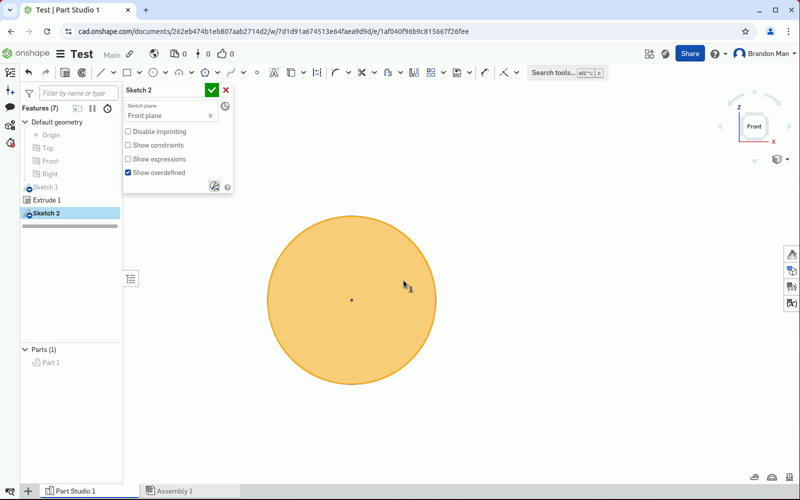
scroll(-6)
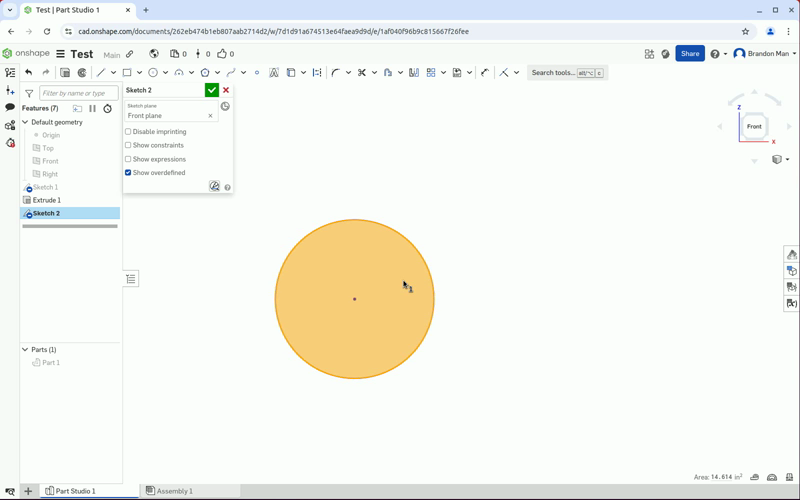
scroll(-6)
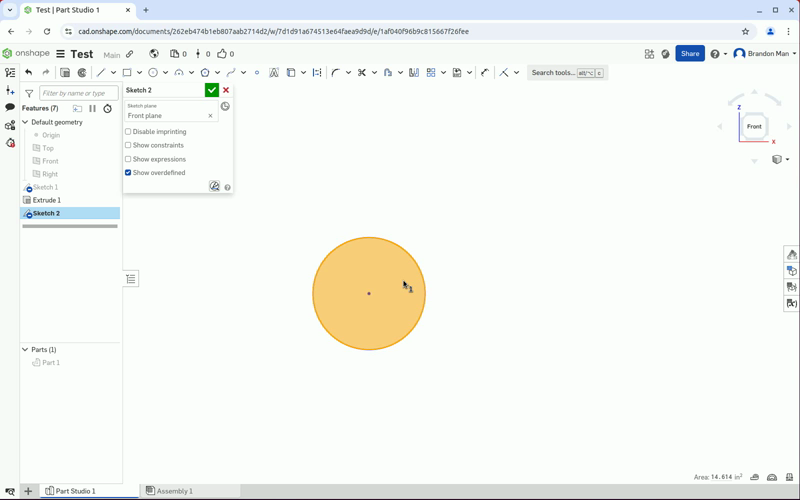
scroll(-6)
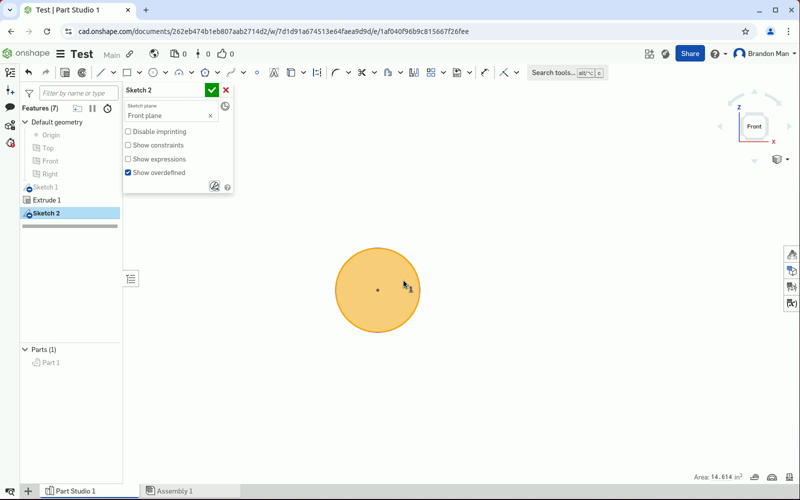
scroll(-6)
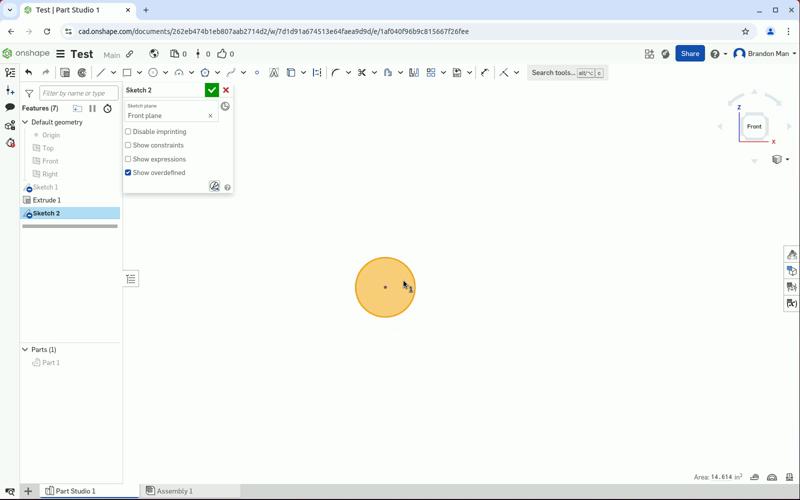
scroll(-6)
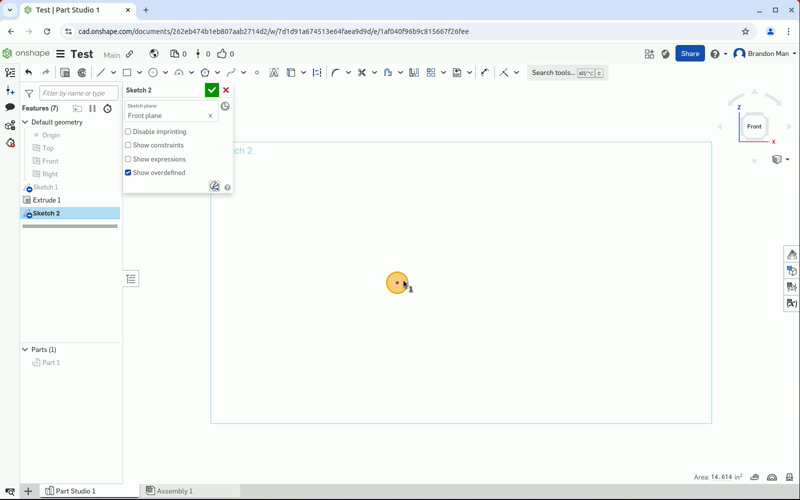
mouse_move(73, 352)
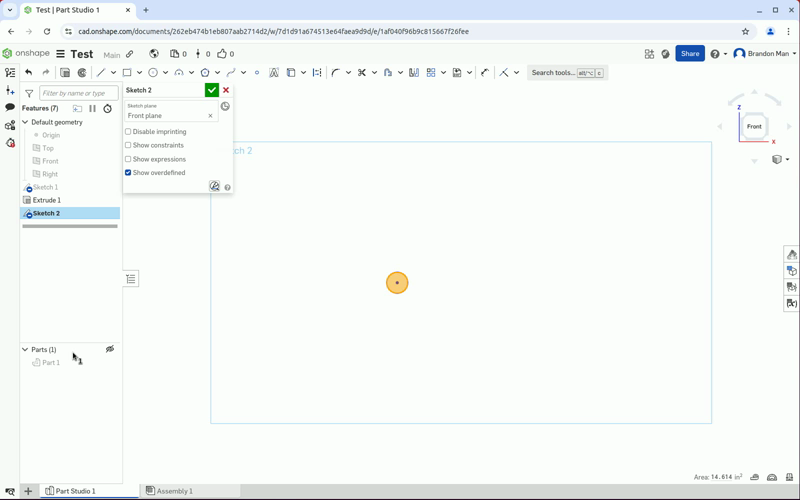
key(shift+y)
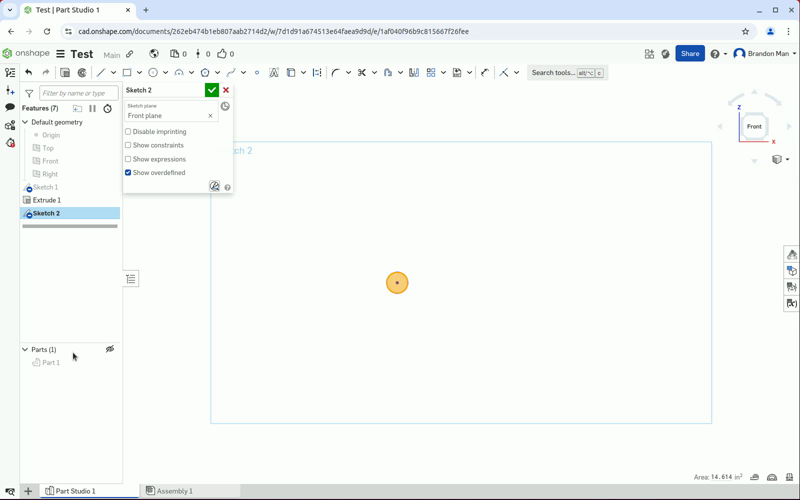
key(shift+e)
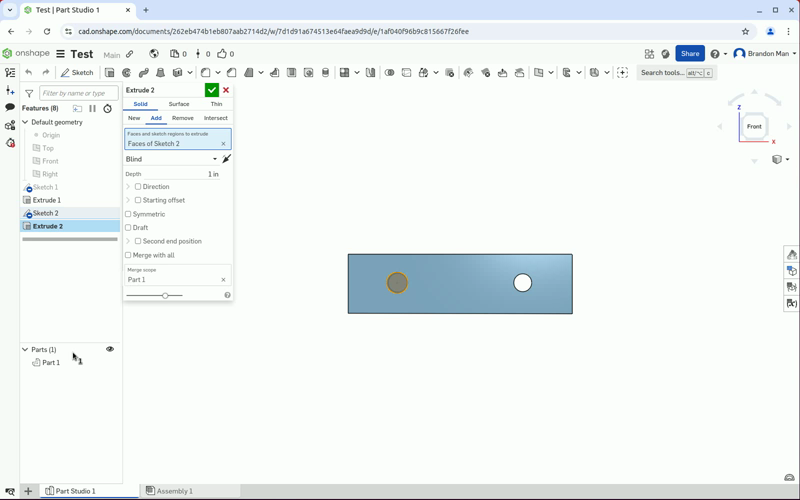
mouse_move(143, 106)
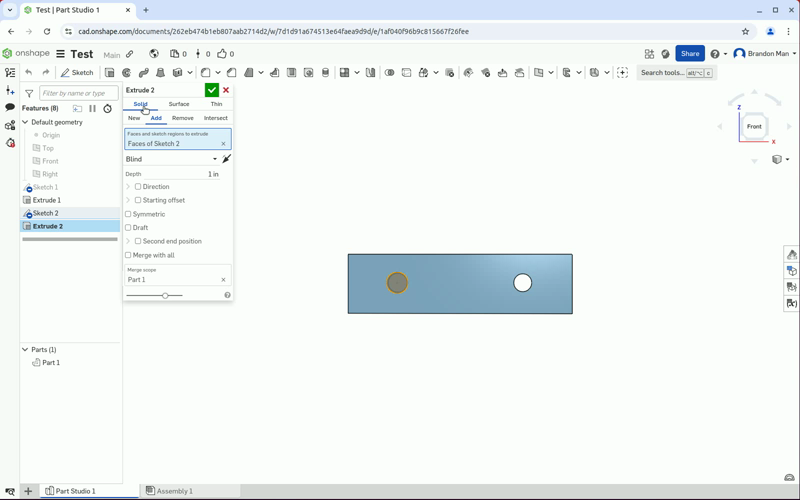
click(143, 106)
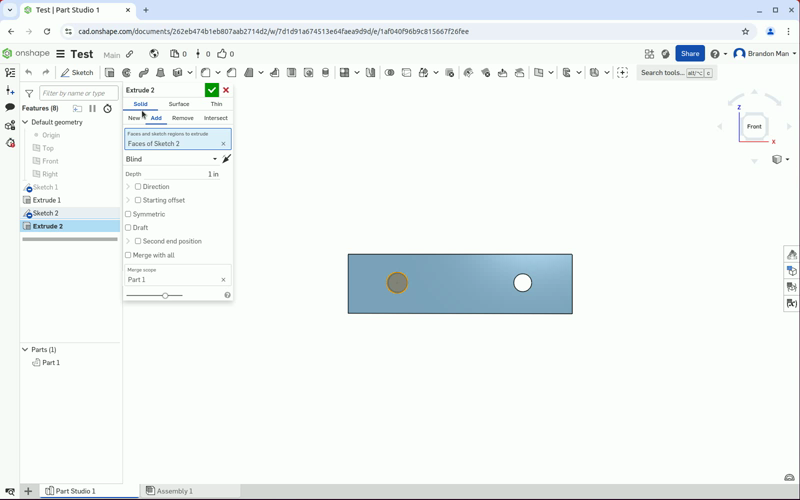
mouse_move(137, 120)
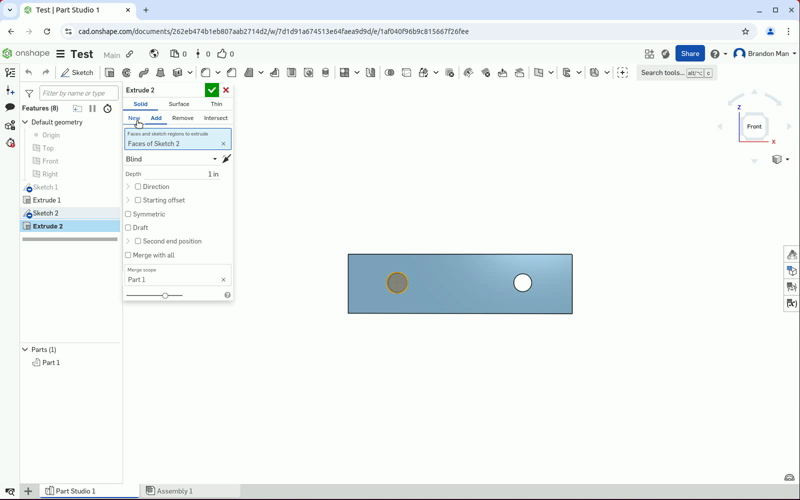
click(137, 120)
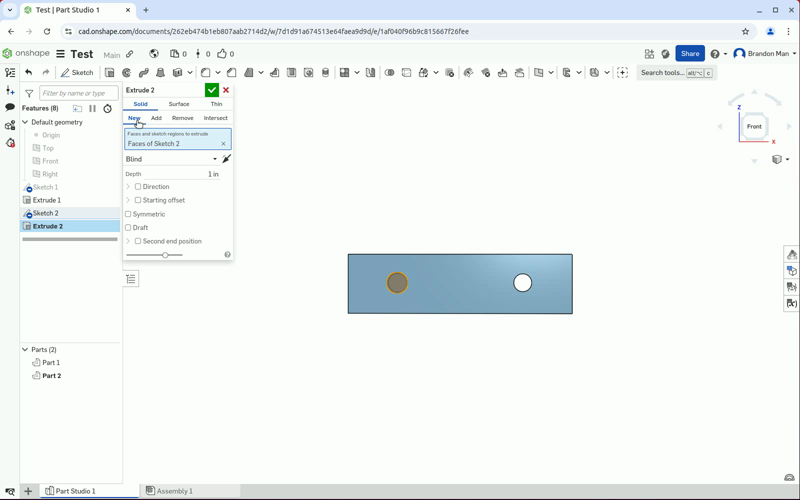
key(tab, 4)
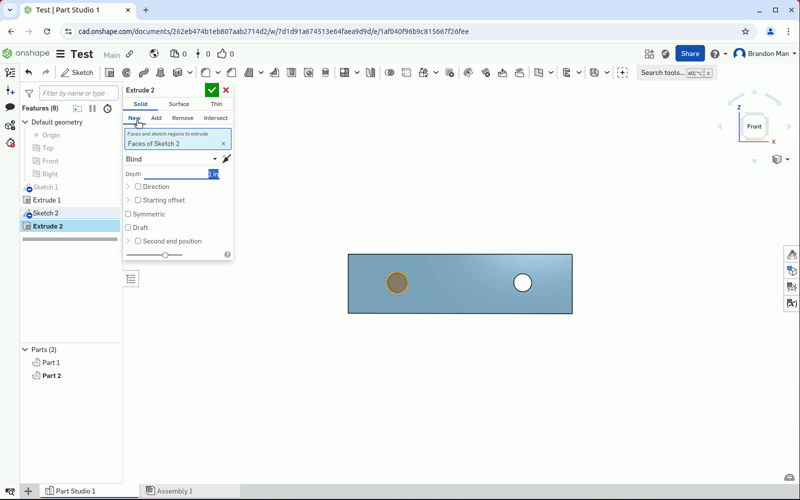
text(16.609)
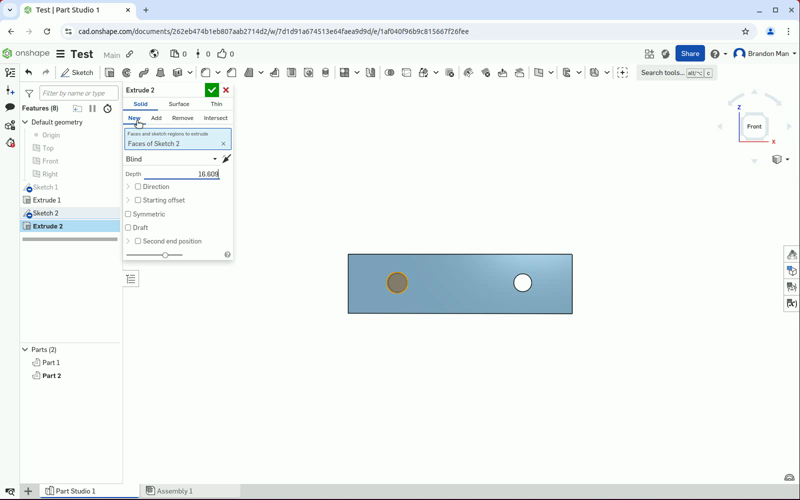
key(enter)
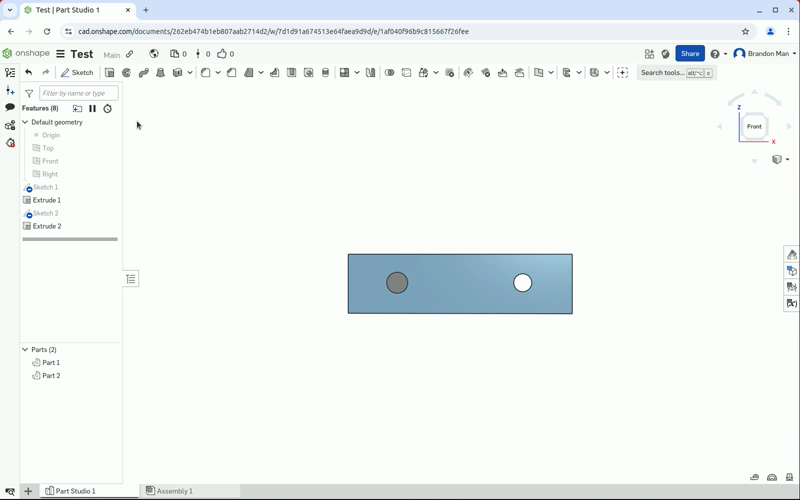
key(shift+h)
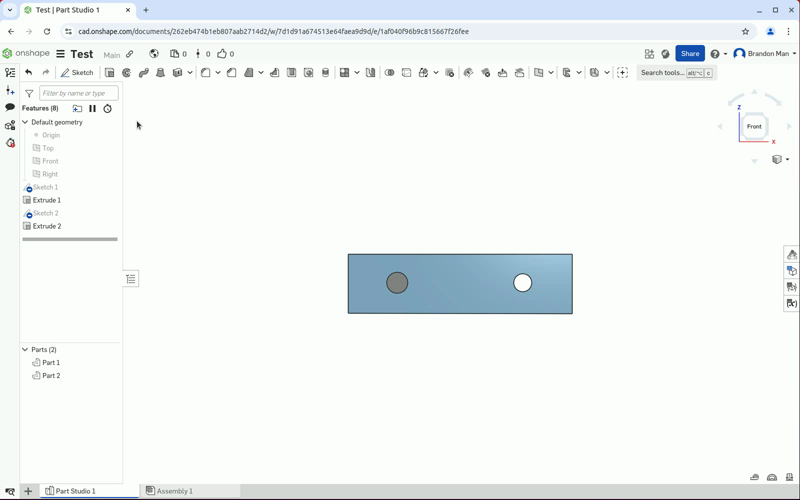
key(shift+h)
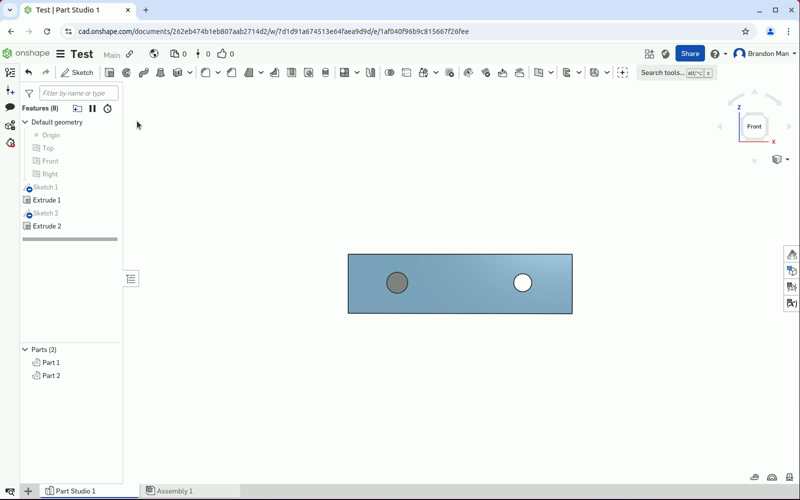
mouse_move(73, 189)
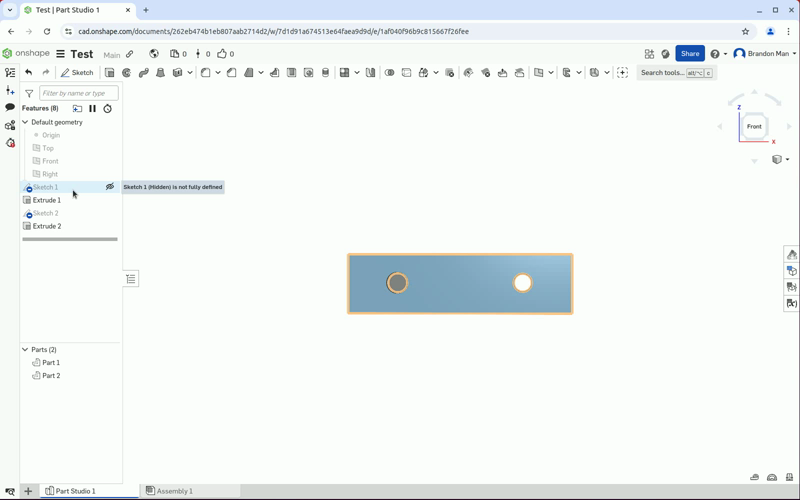
click(73, 189)
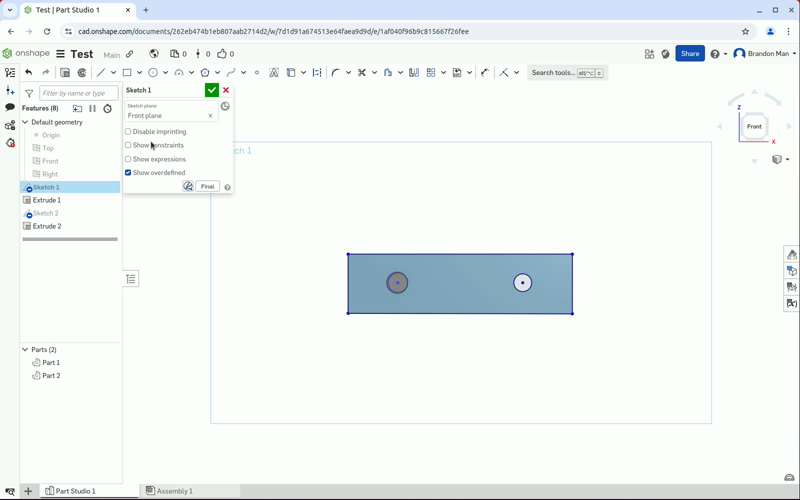
mouse_move(229, 92)
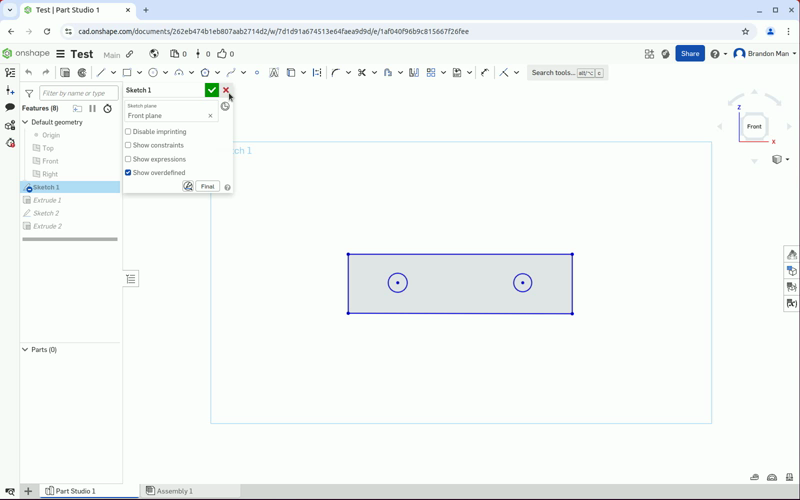
click(229, 92)
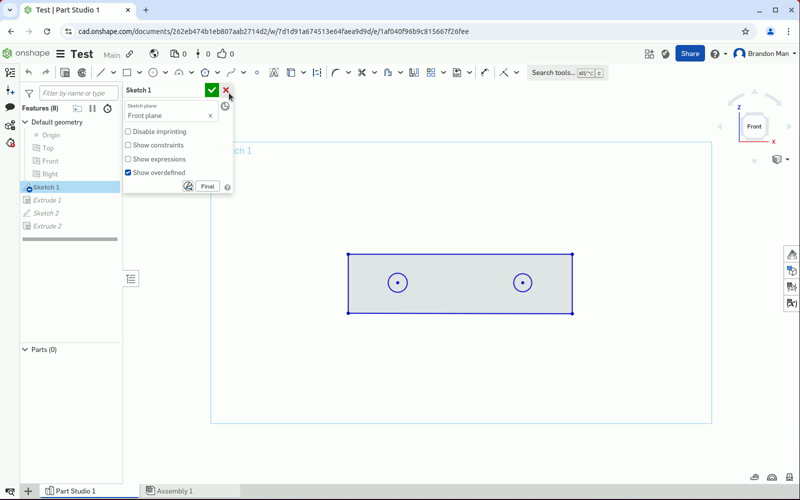
key(shift+s)
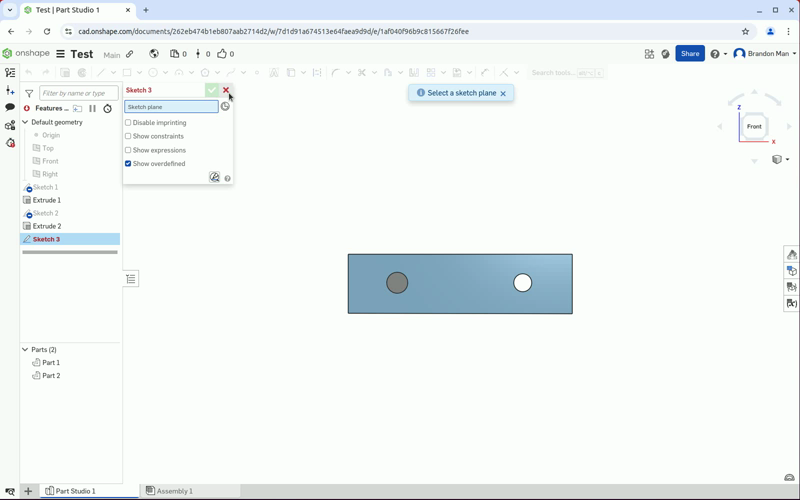
mouse_move(73, 163)
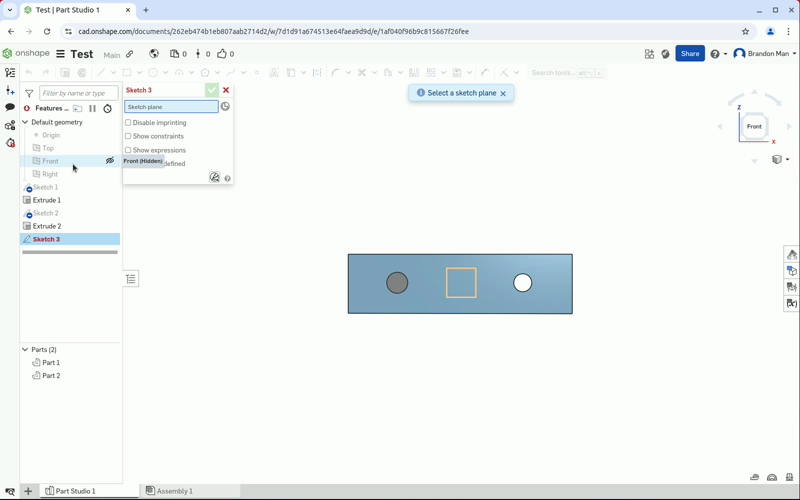
click(73, 163)
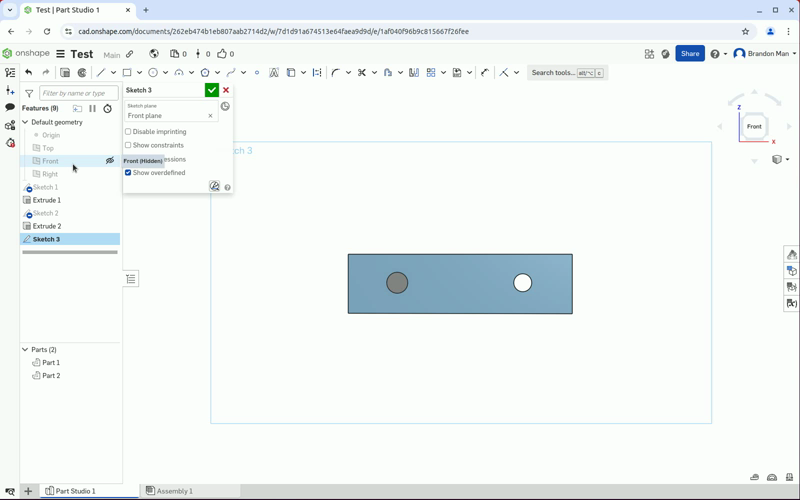
mouse_move(73, 352)
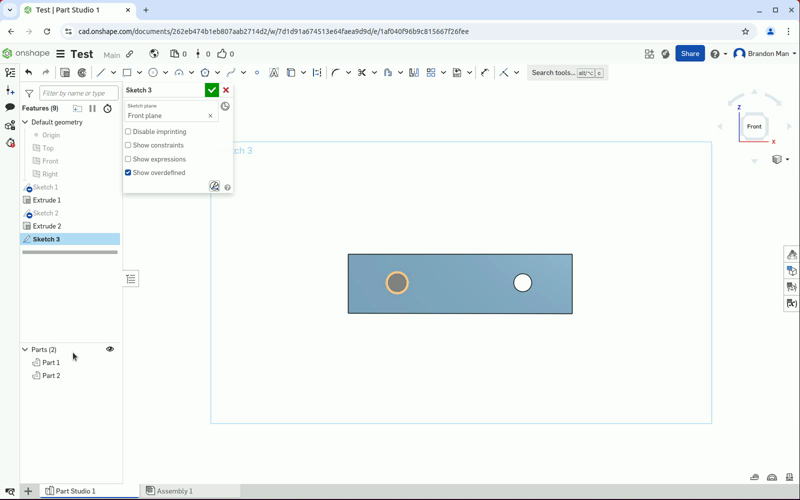
key(y)
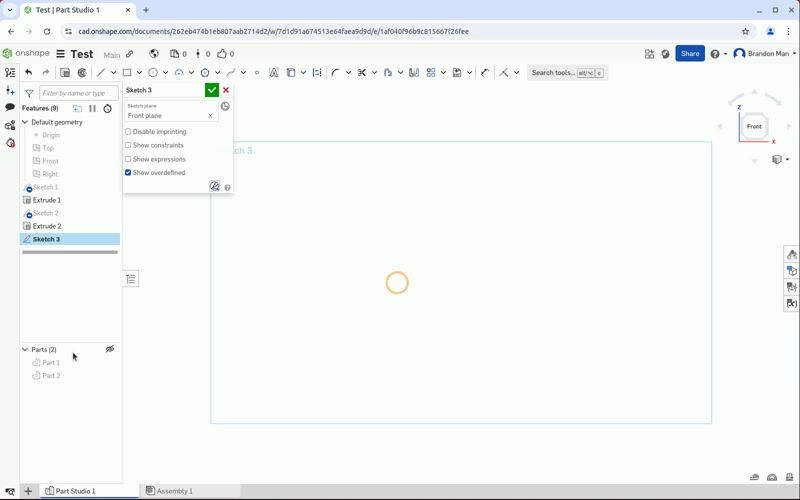
key(c)
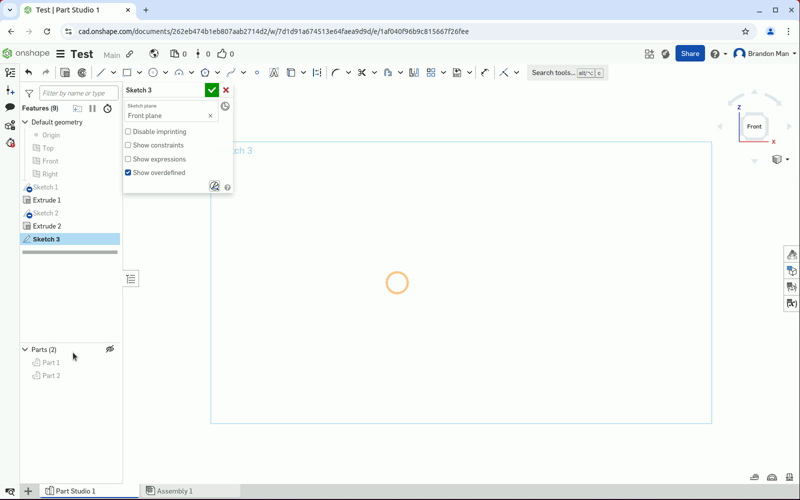
key_down(shift)
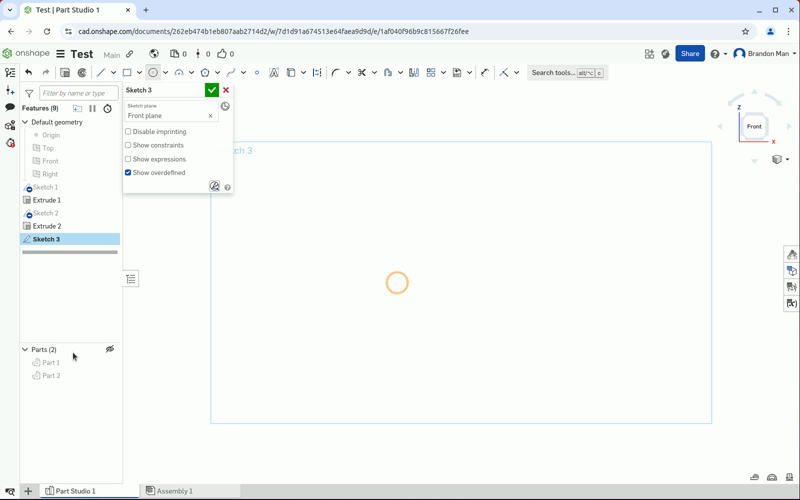
mouse_move(525, 282)
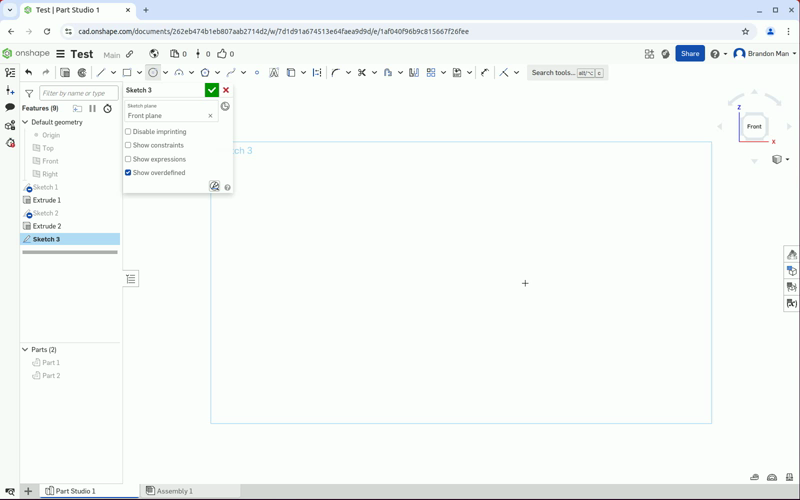
click(525, 282)
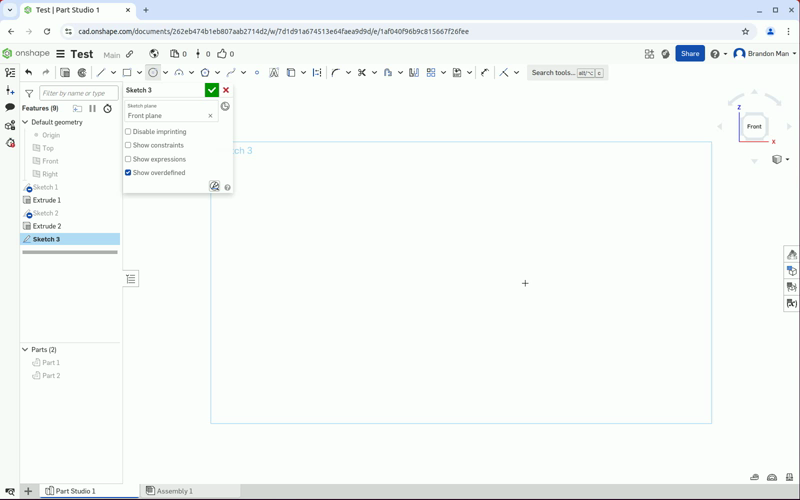
key_up(shift)
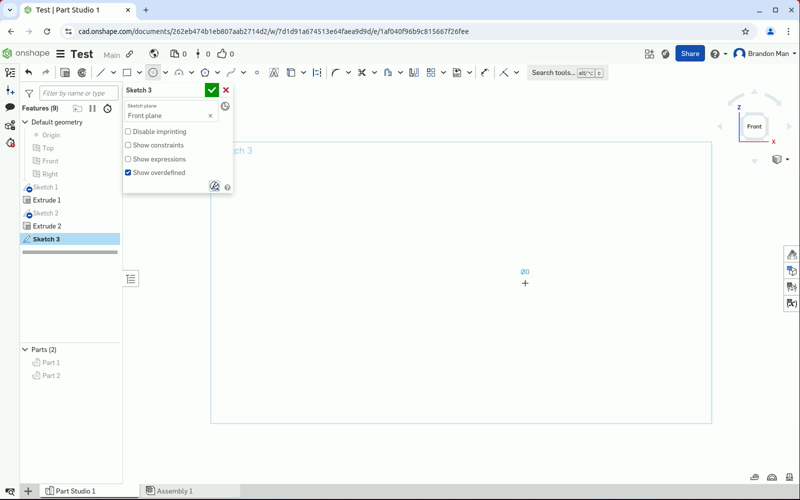
mouse_move(535, 282)
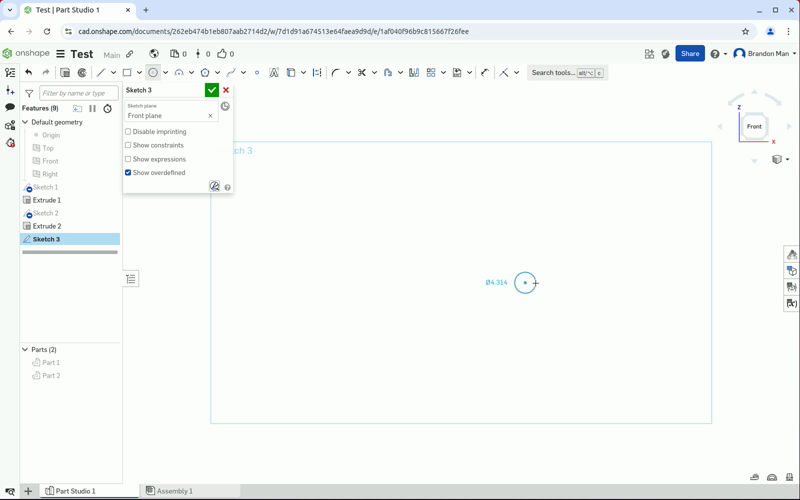
click(535, 282)
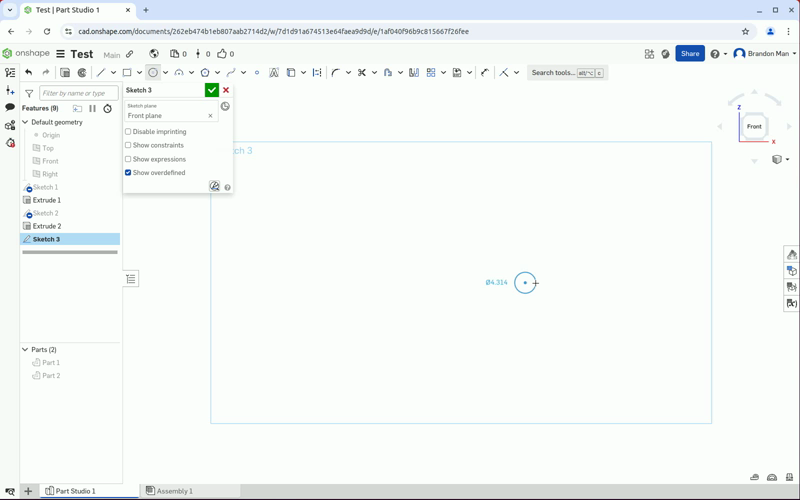
key(esc)
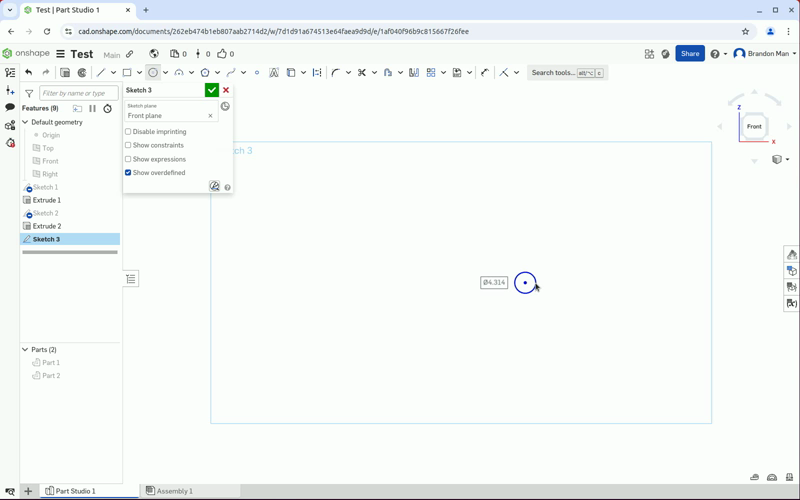
mouse_move(520, 282)
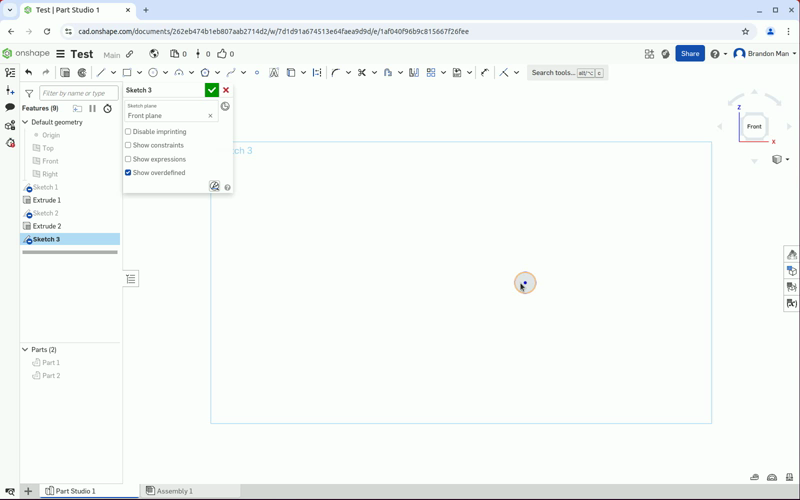
scroll(6)
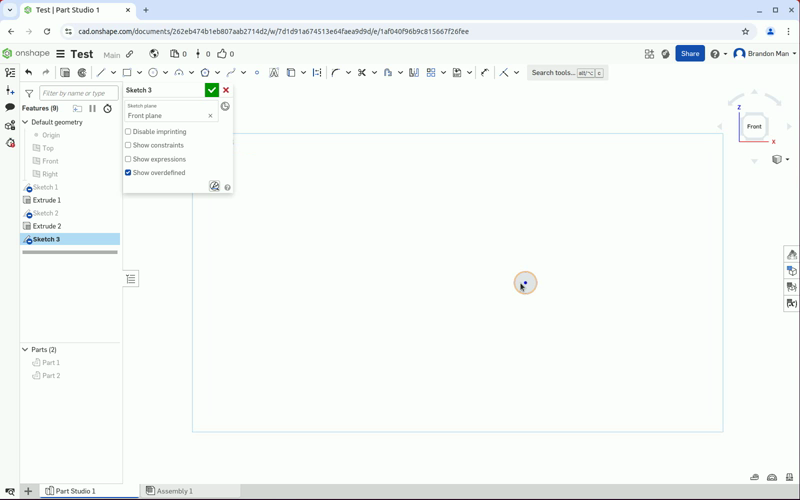
scroll(6)
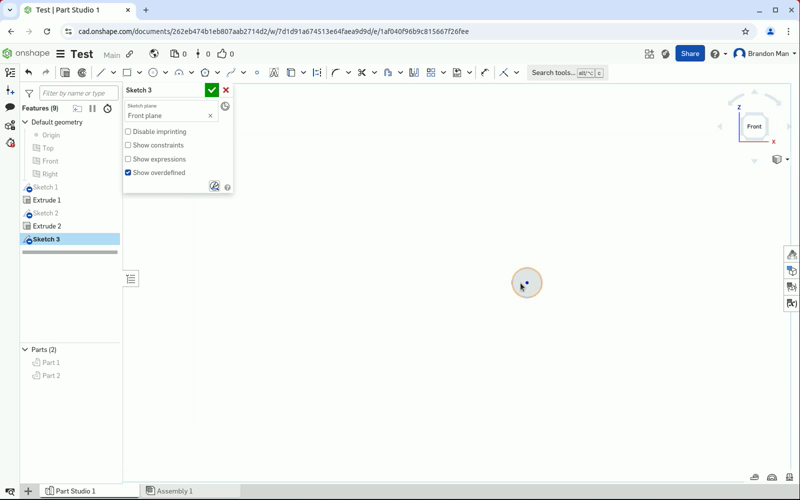
scroll(6)
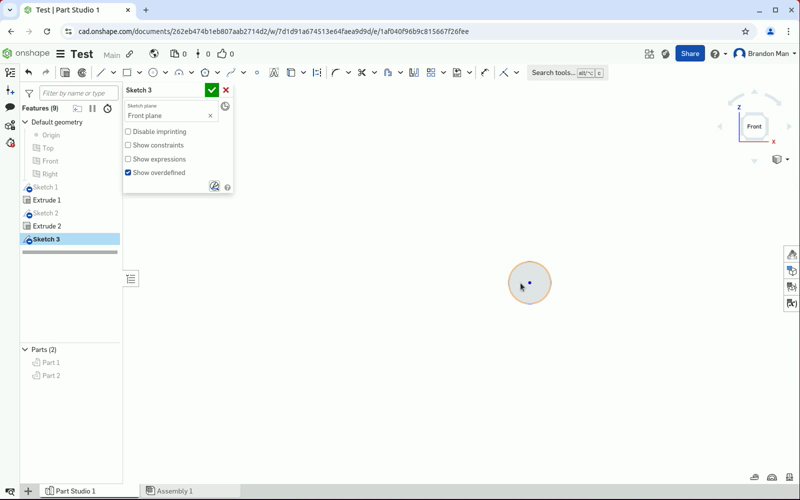
scroll(6)
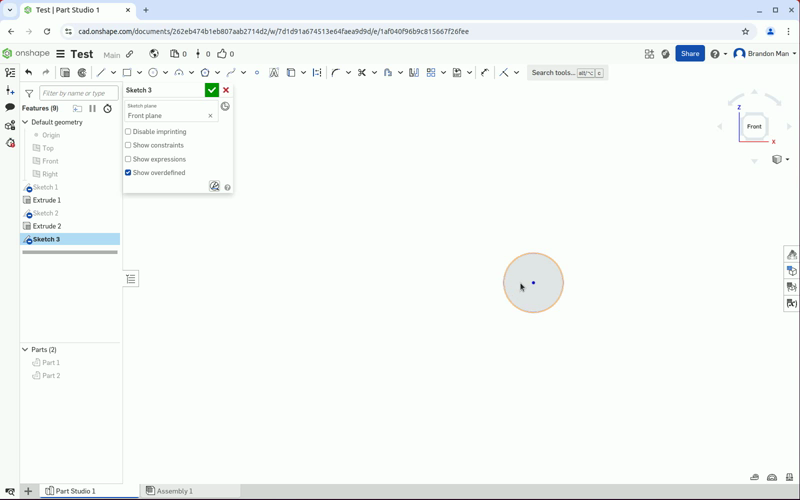
scroll(6)
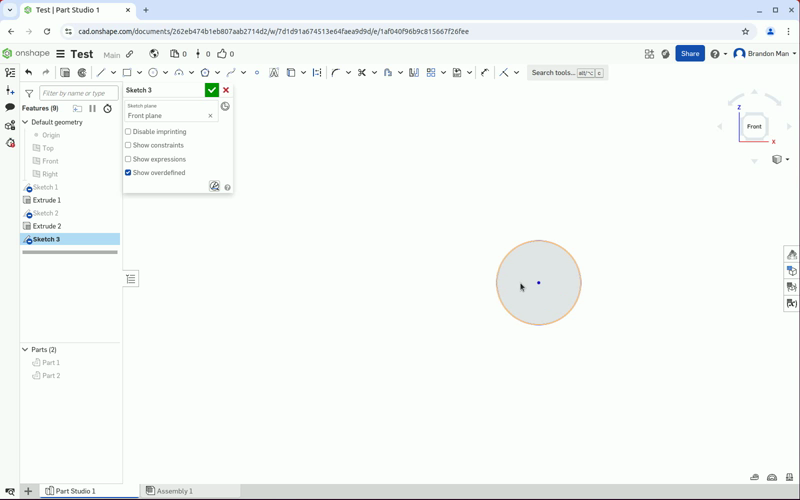
scroll(6)
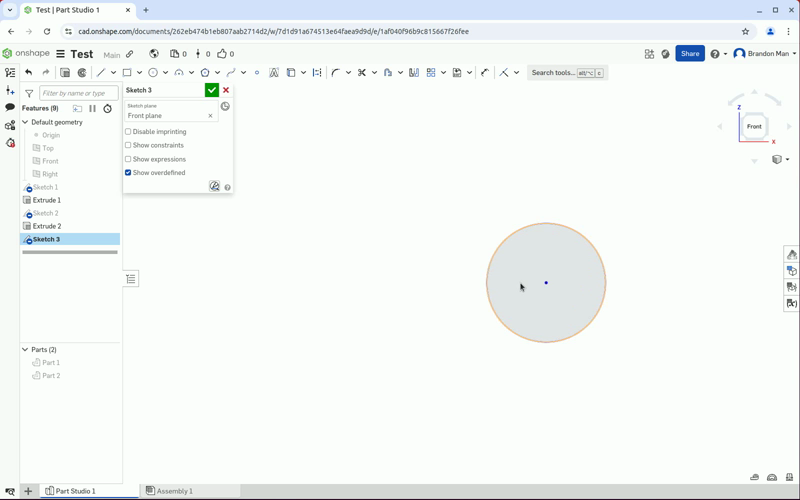
scroll(6)
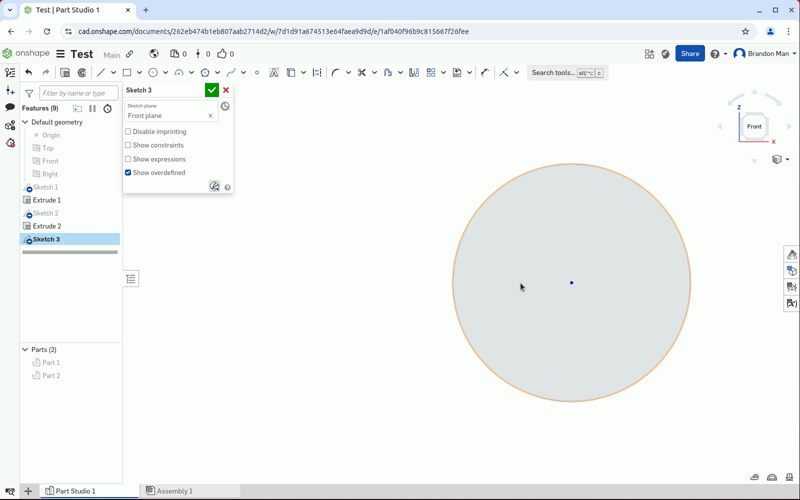
click(520, 282)
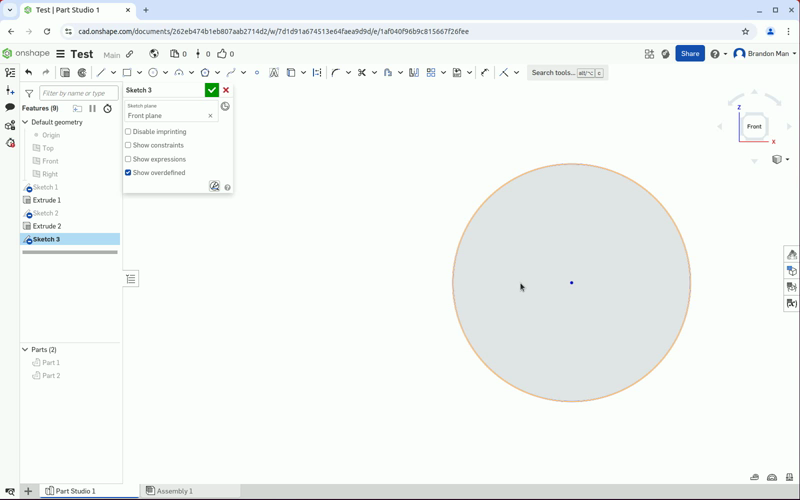
scroll(-6)
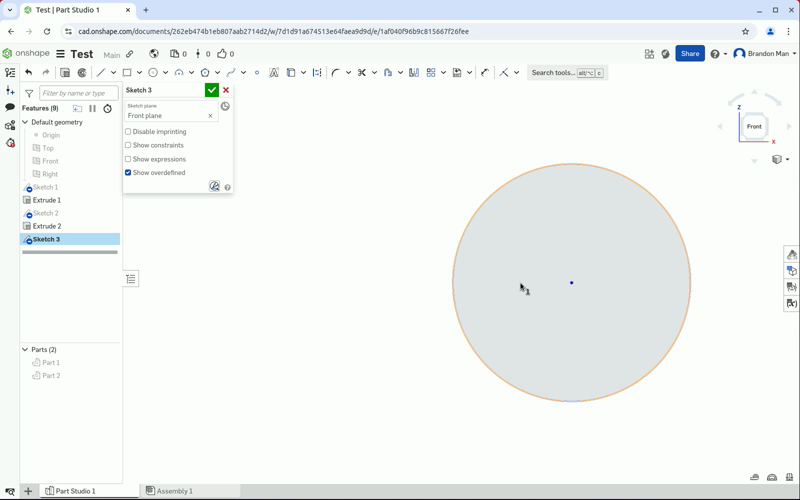
scroll(-6)
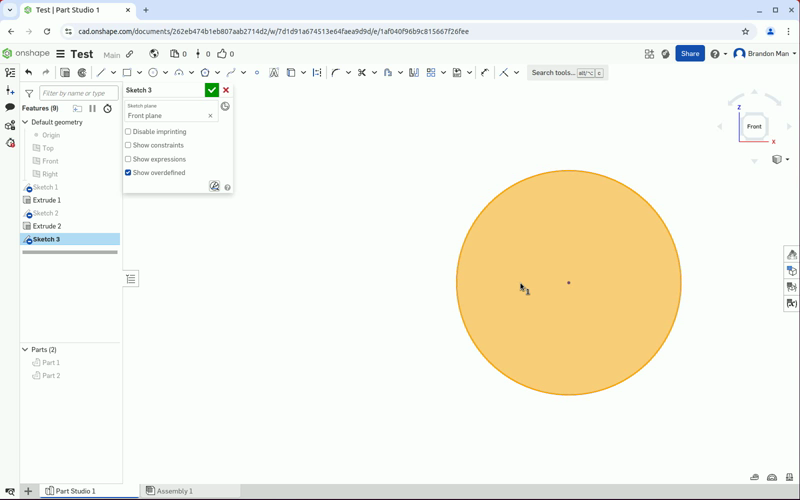
scroll(-6)
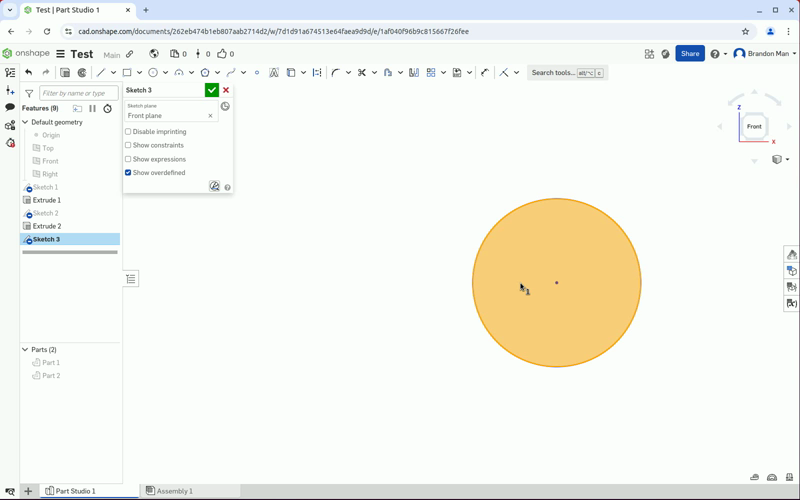
scroll(-6)
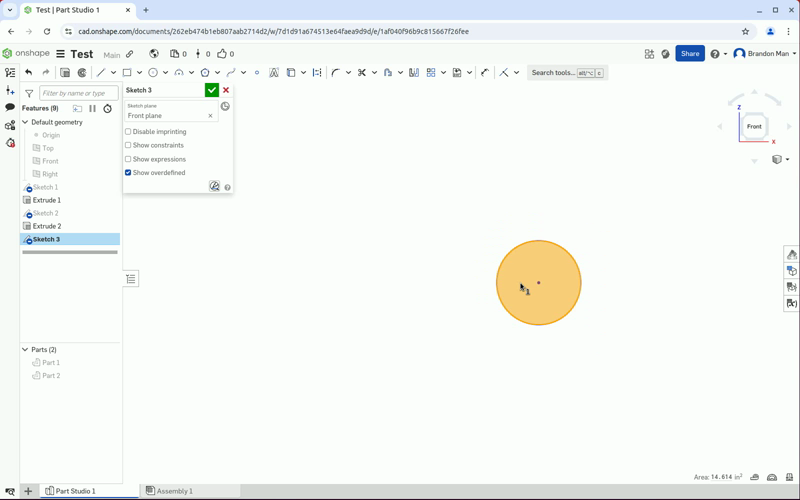
scroll(-6)
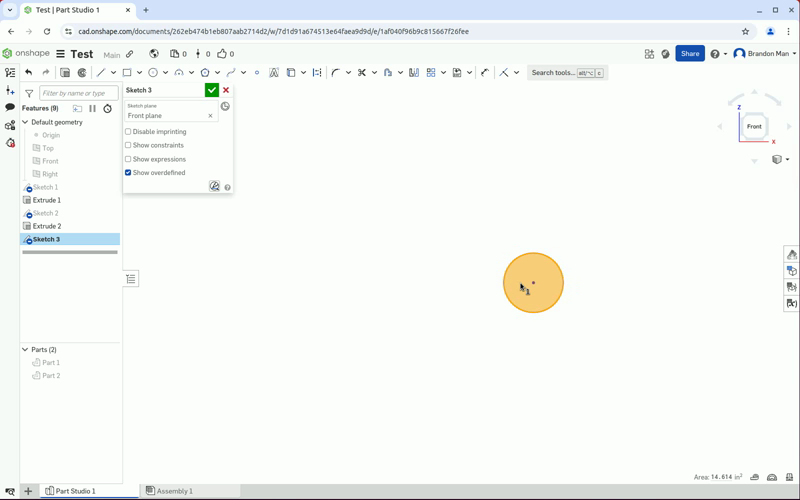
scroll(-6)
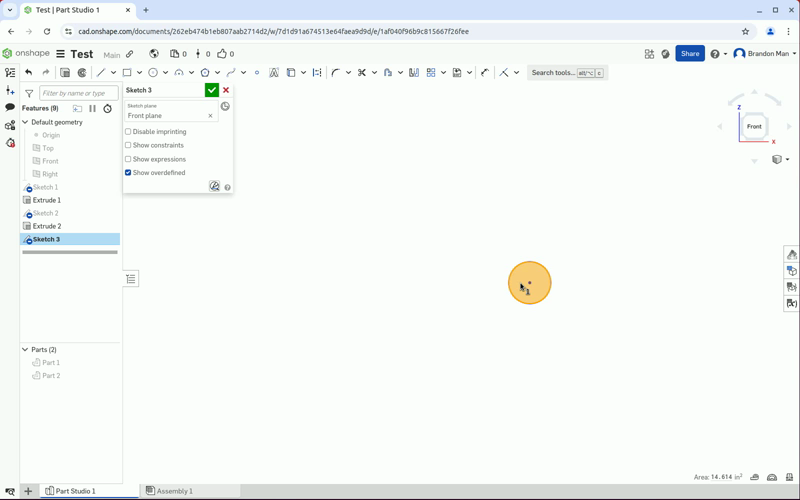
scroll(-6)
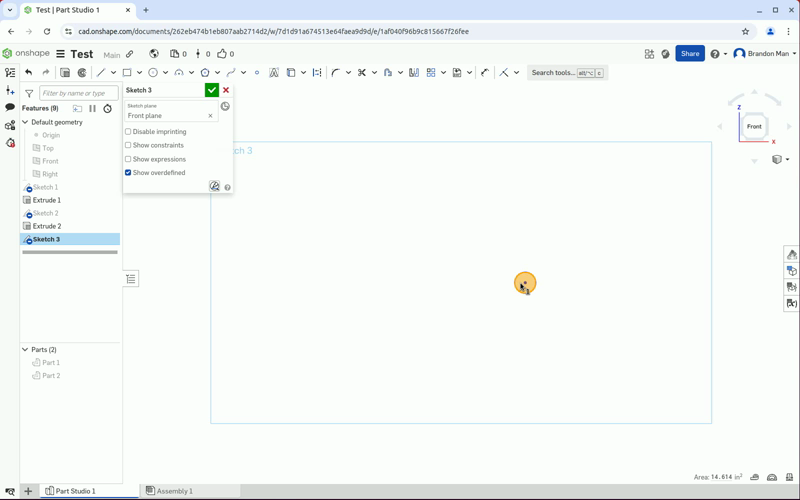
mouse_move(73, 352)
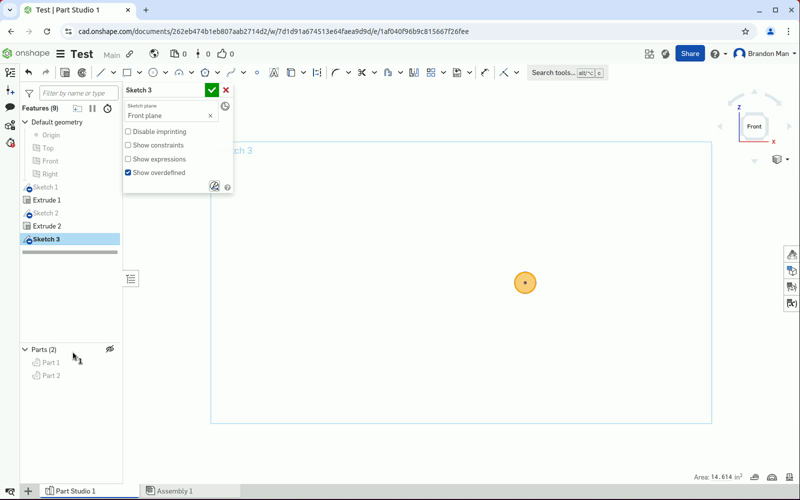
key(shift+y)
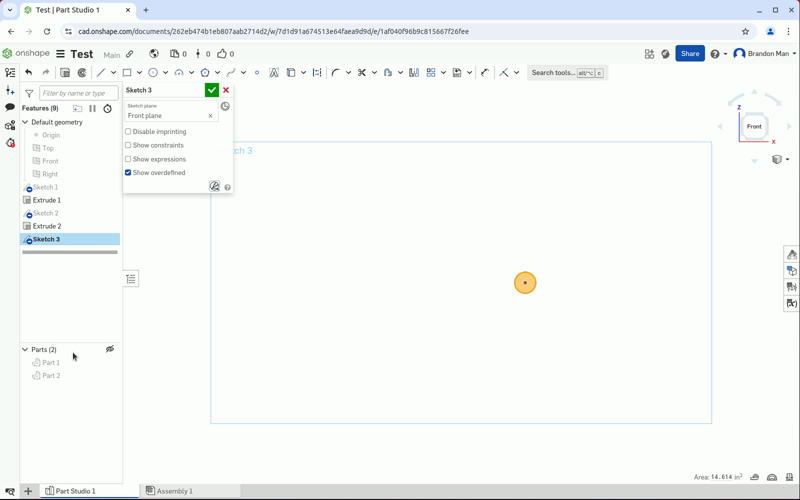
key(shift+e)
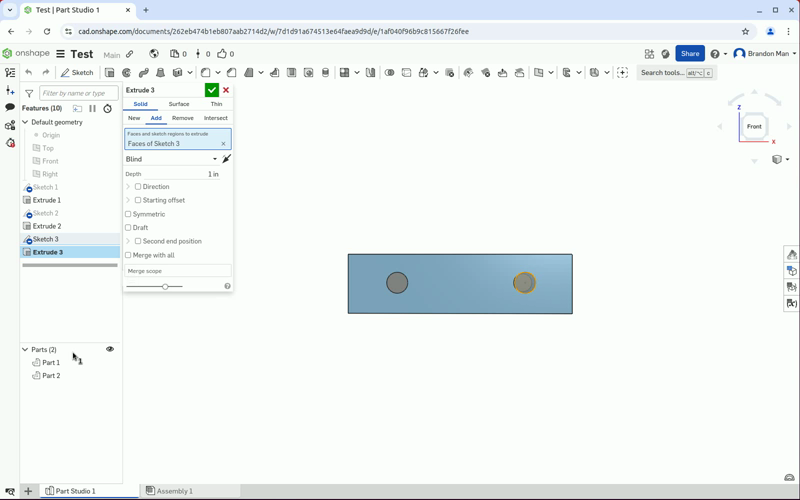
mouse_move(143, 106)
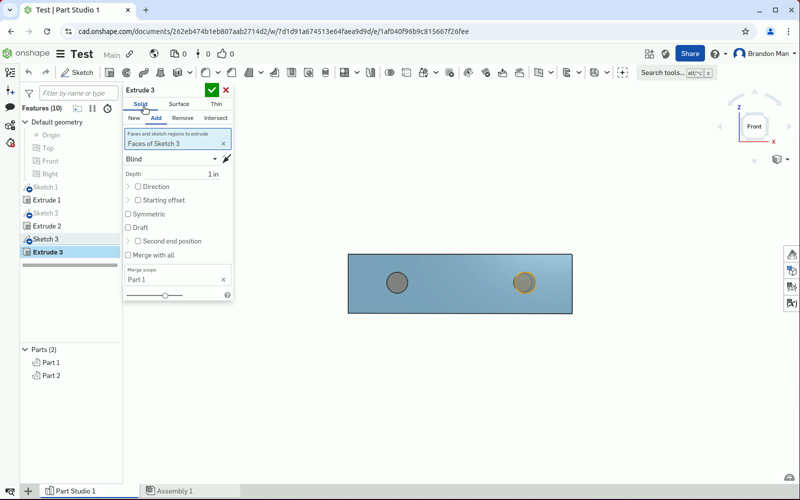
click(143, 106)
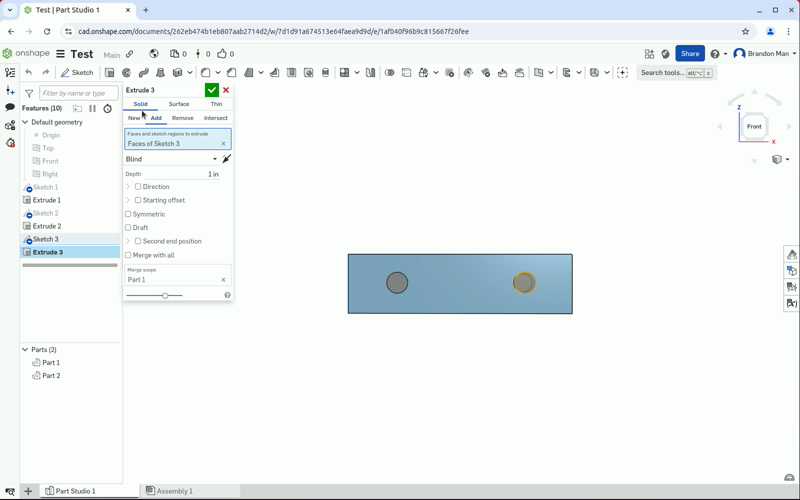
mouse_move(137, 120)
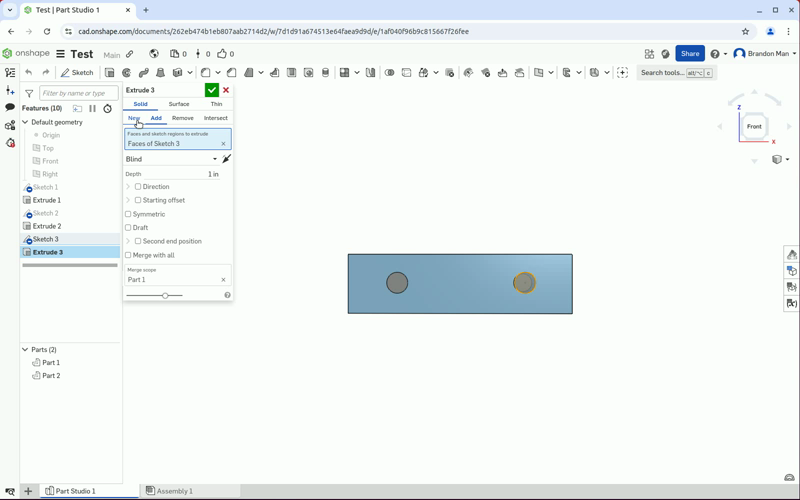
click(137, 120)
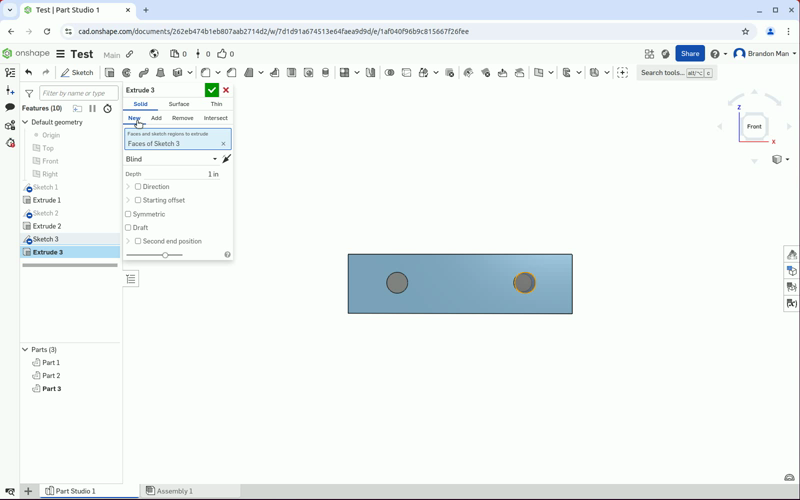
key(tab, 4)
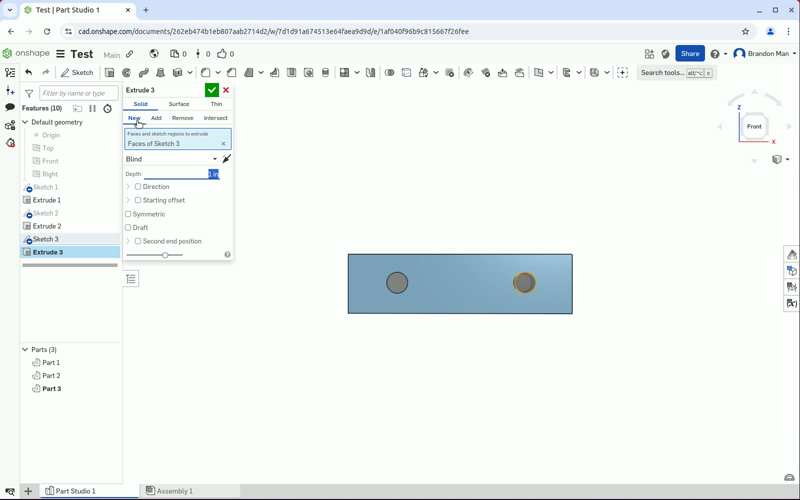
text(16.609)
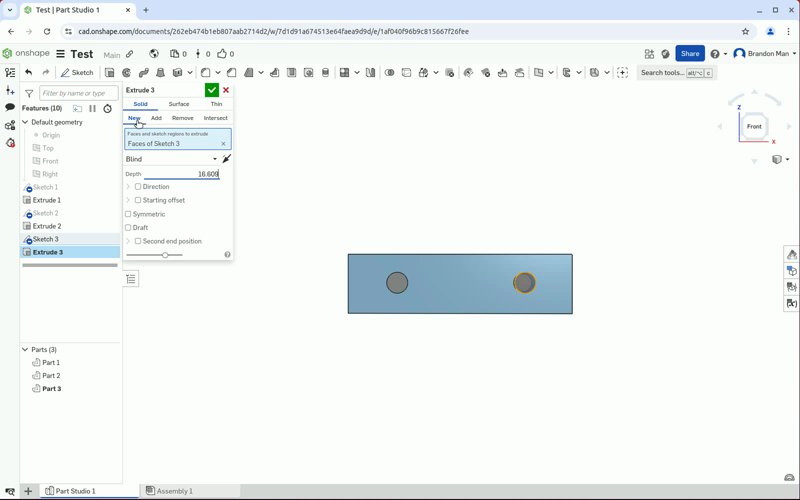
key(enter)
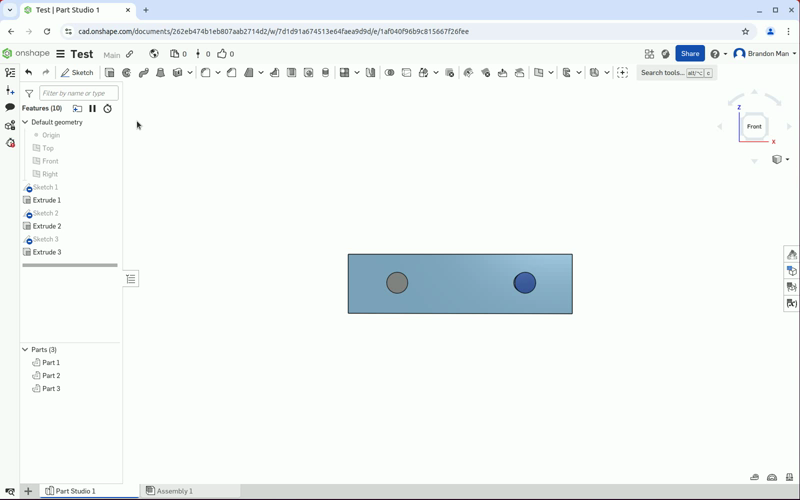
key(shift+h)
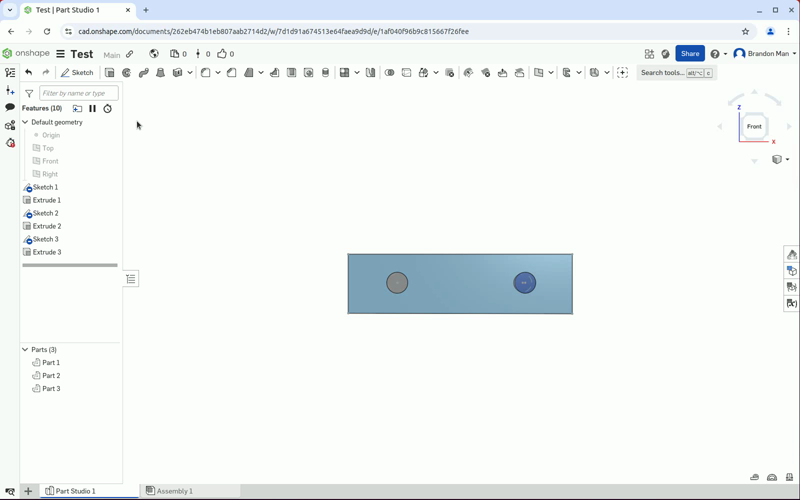
key(shift+h)
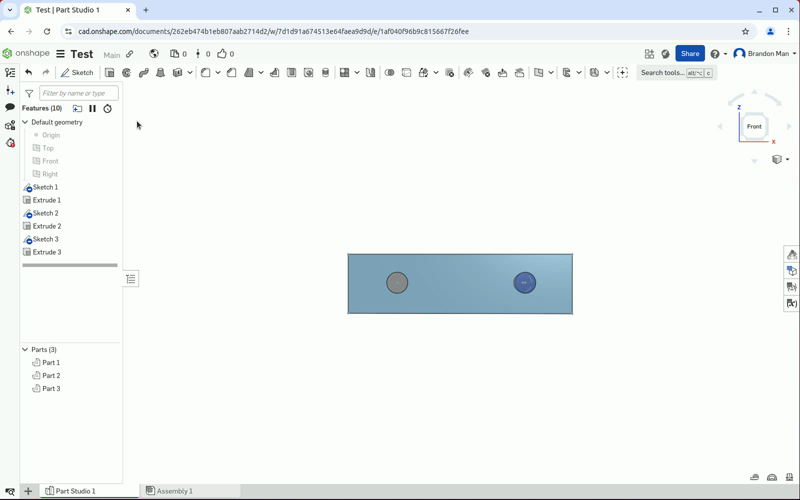
key(shift+7)
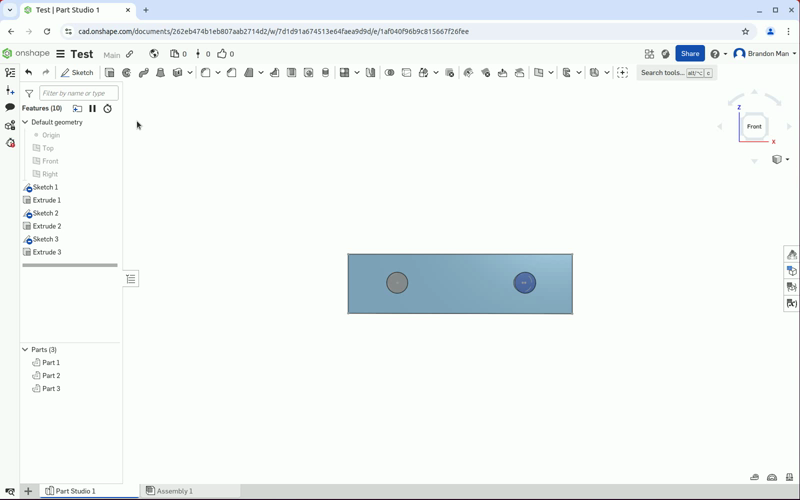
key(left, 2)
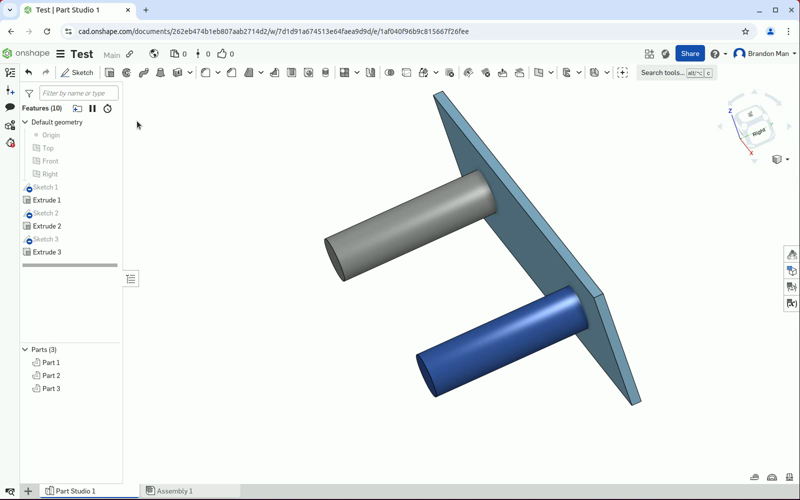
key(down, 2)
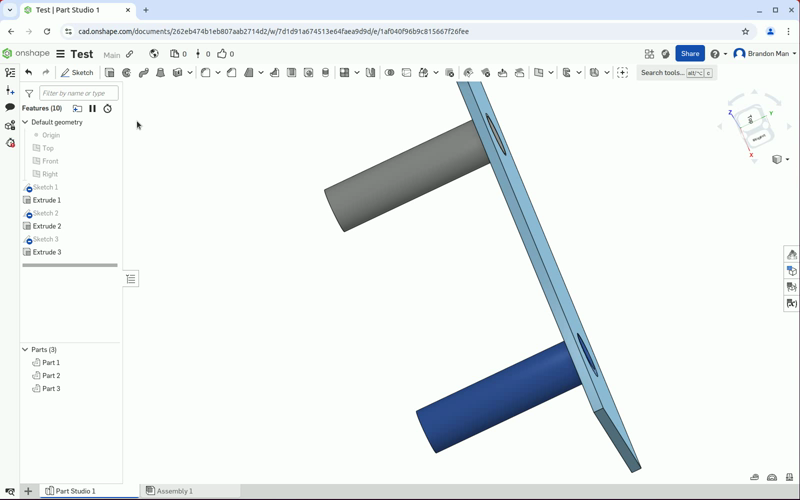
key(up, 2)
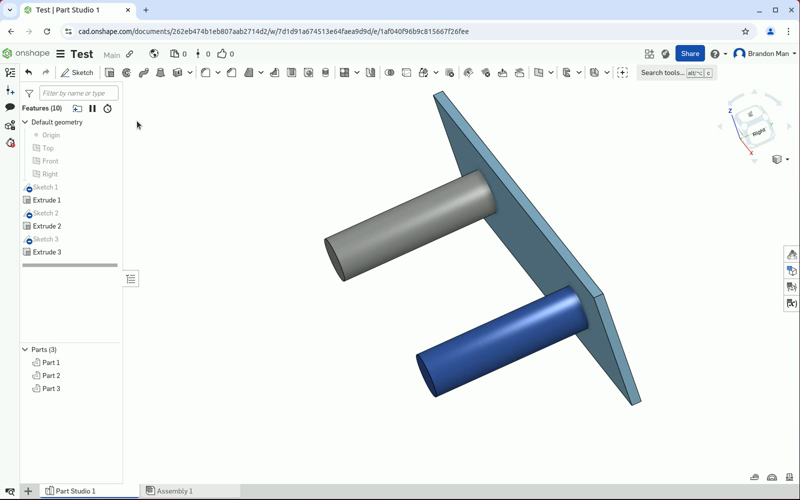
key(right, 2)
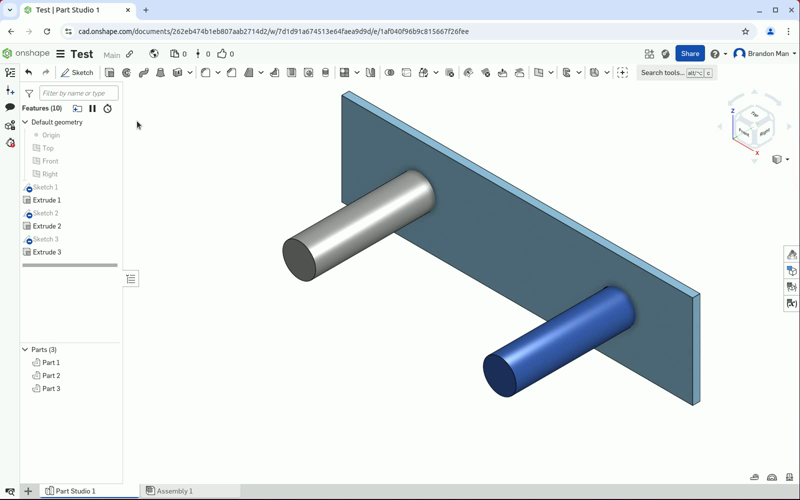
mouse_move(73, 189)
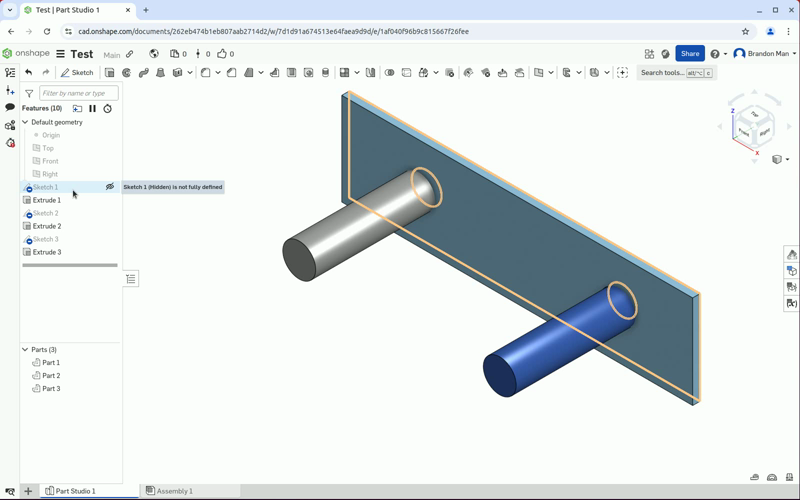
click(73, 189)